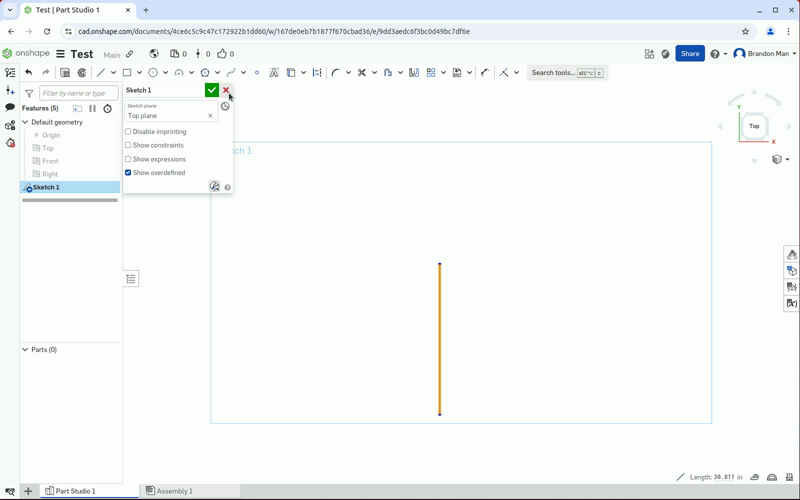
key(shift+h)
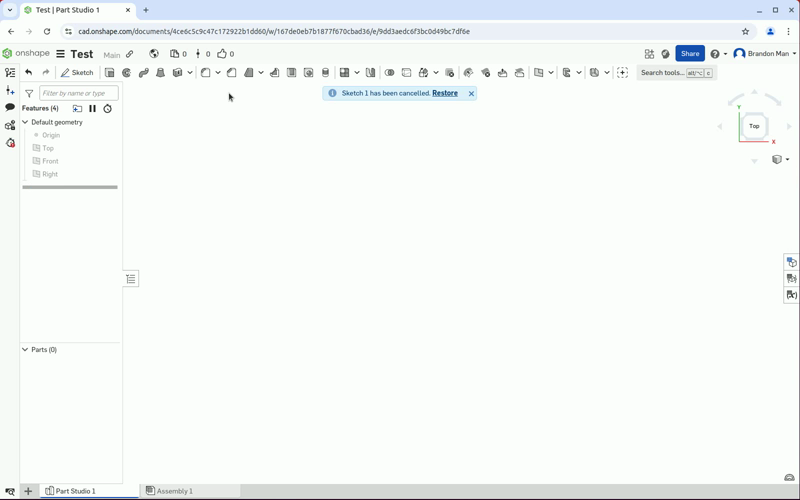
mouse_move(73, 352)
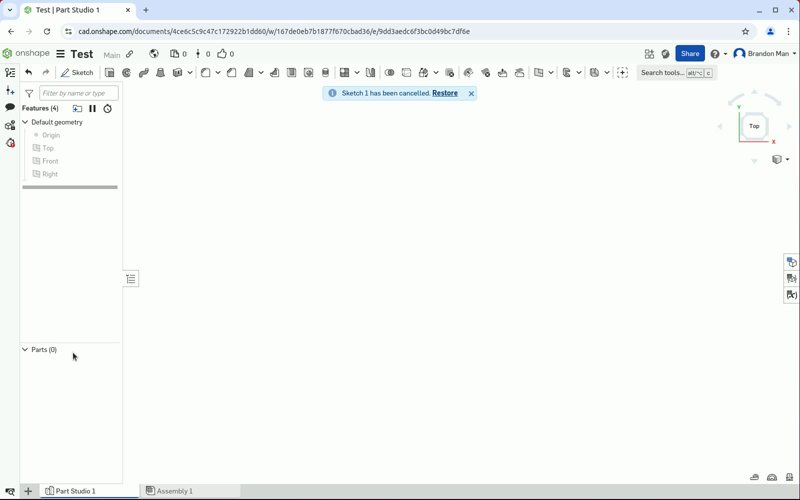
key(y)
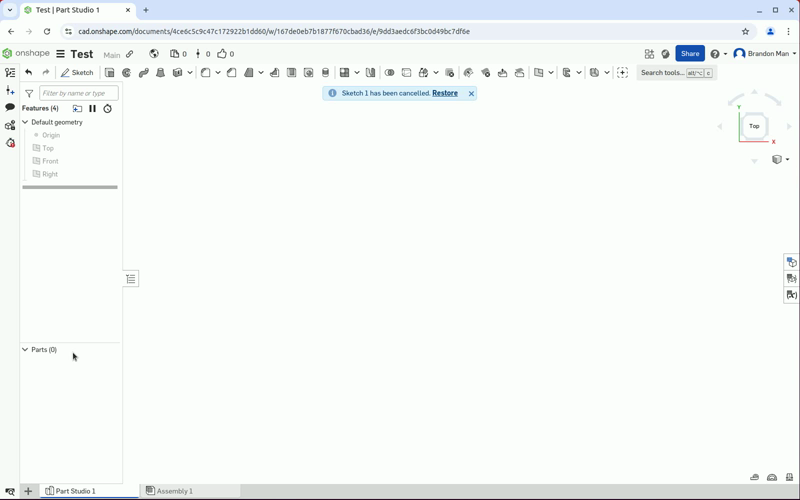
key(shift+p)
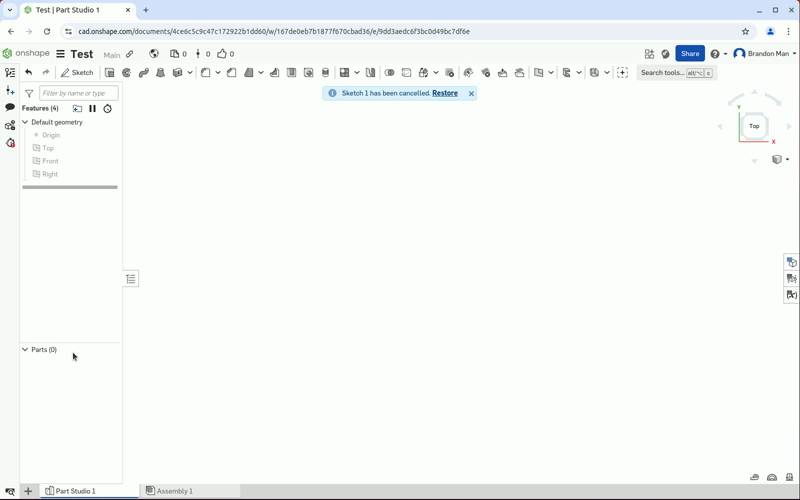
key(space)
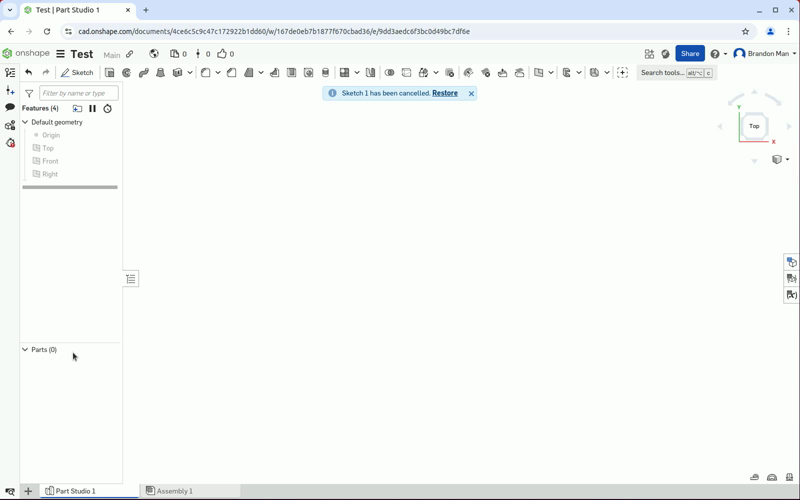
key_down(shift)
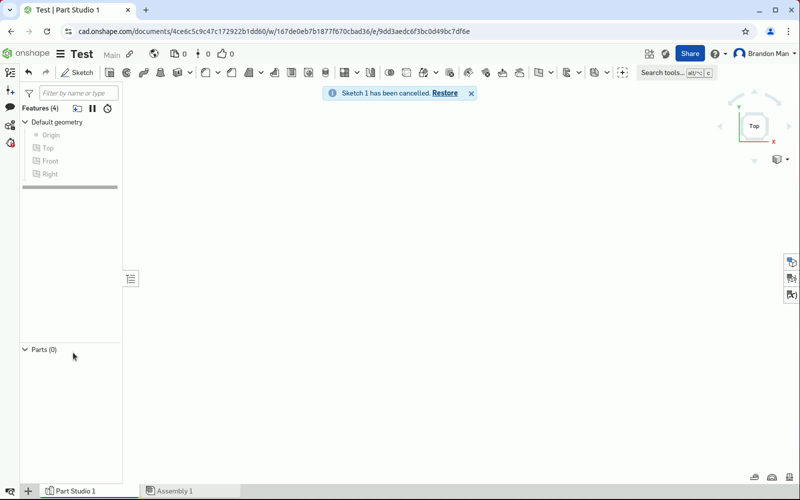
key(up)
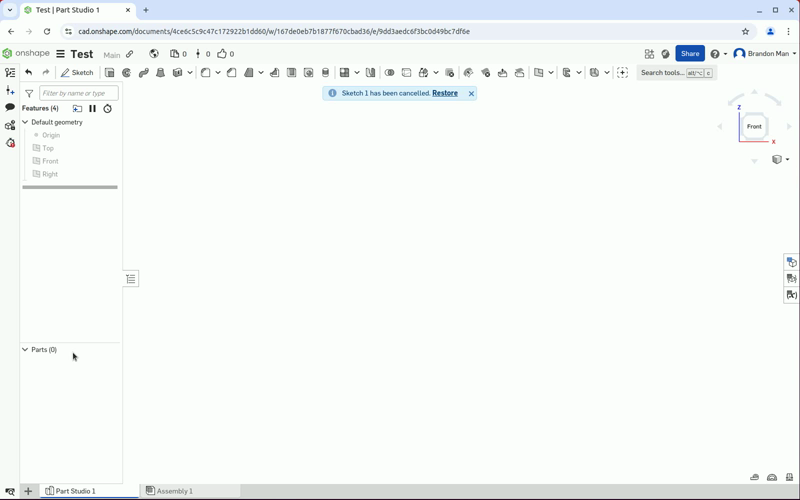
key_up(shift)
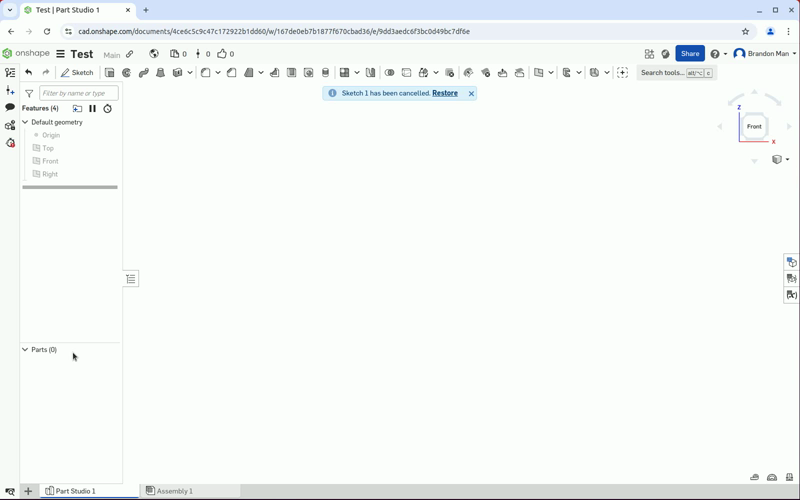
mouse_move(73, 352)
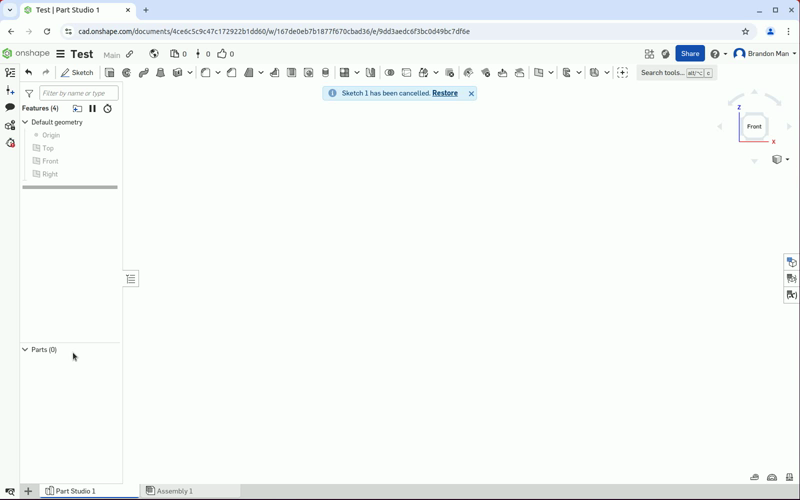
key(shift+y)
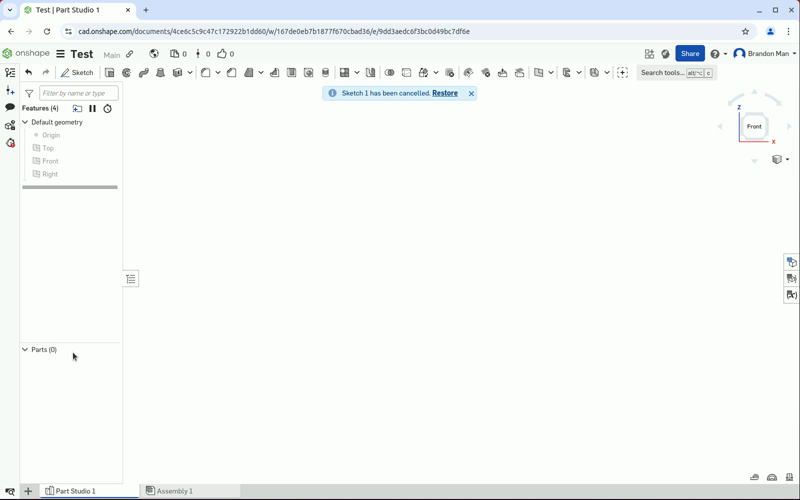
key(shift+s)
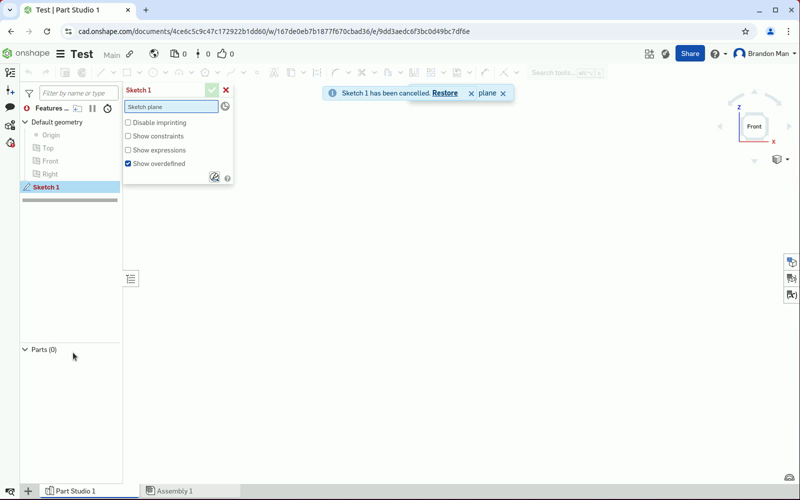
mouse_move(73, 163)
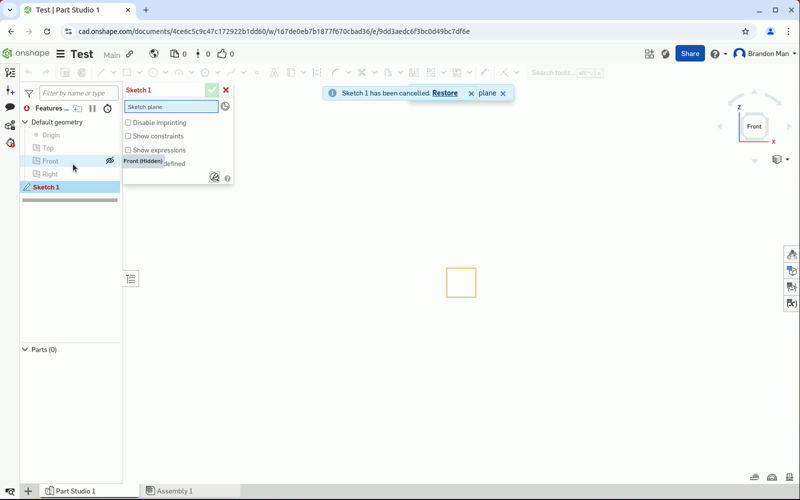
click(73, 163)
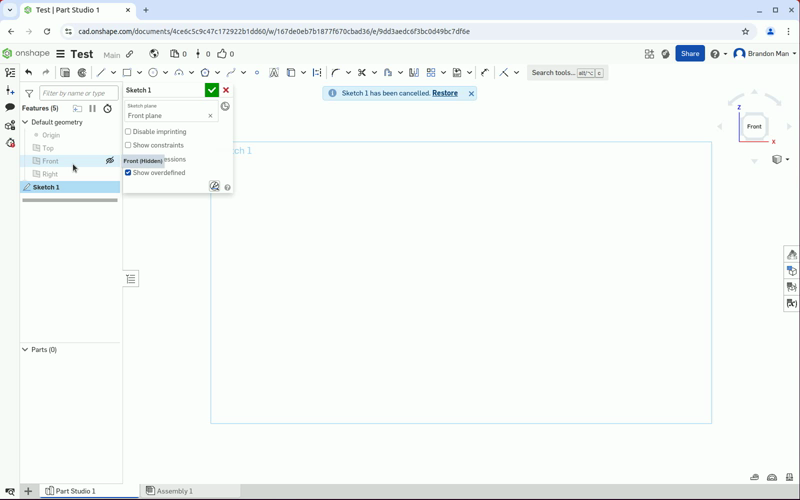
mouse_move(73, 352)
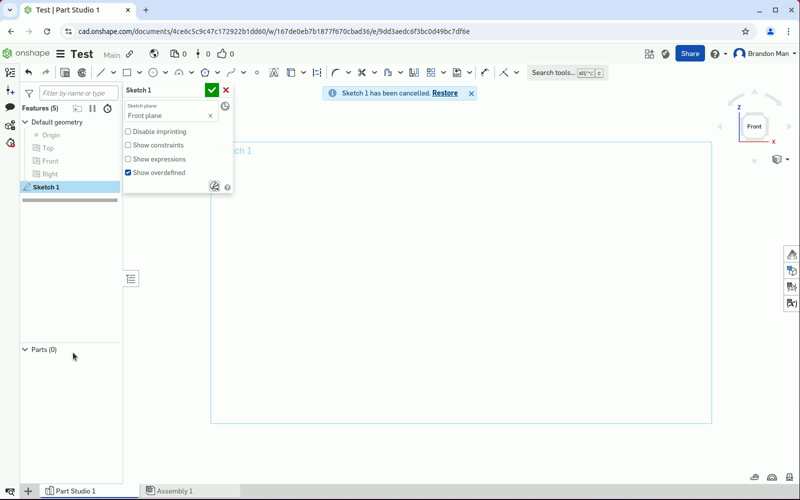
key(y)
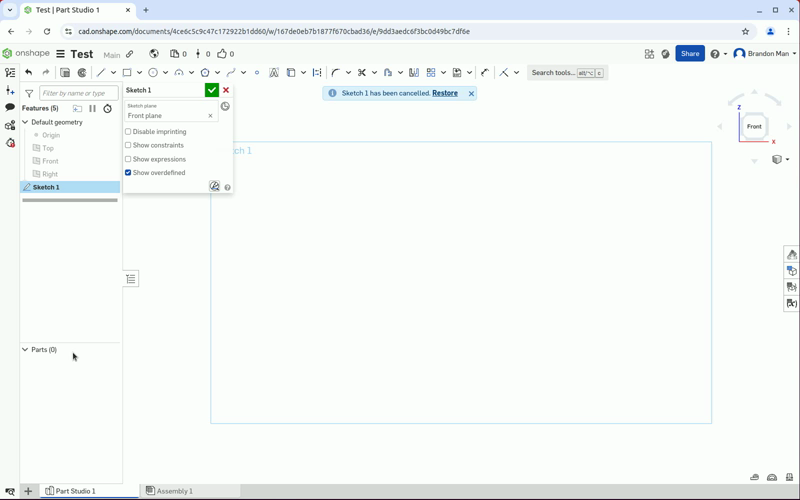
key(l)
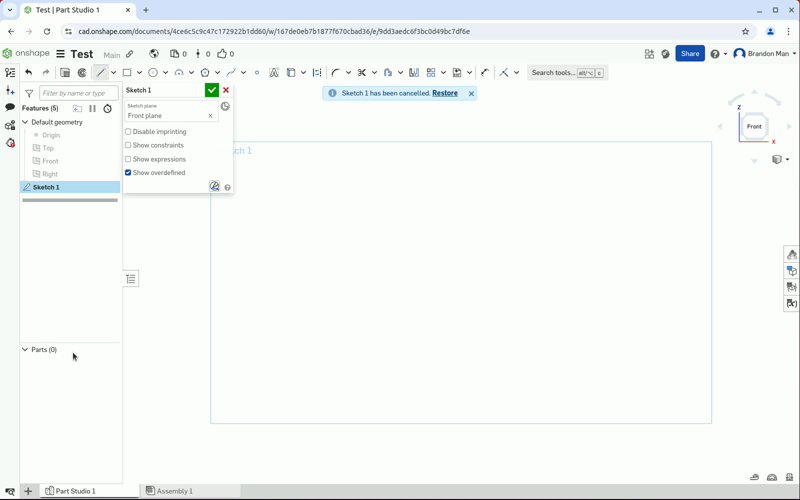
key_down(shift)
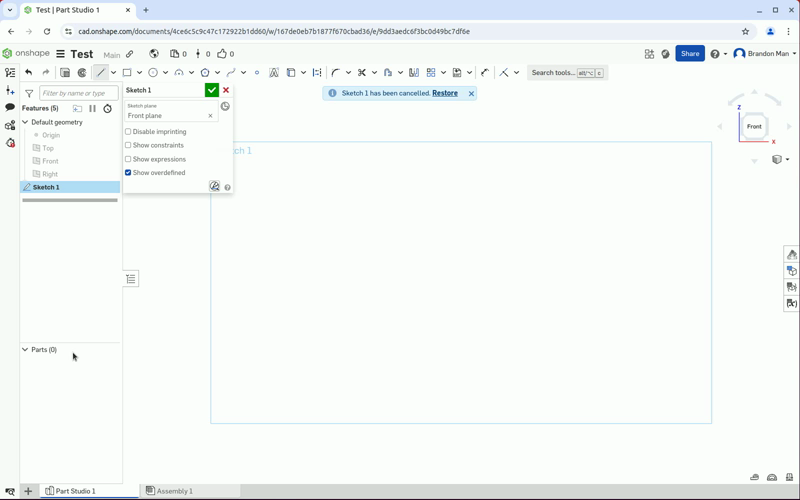
mouse_move(405, 353)
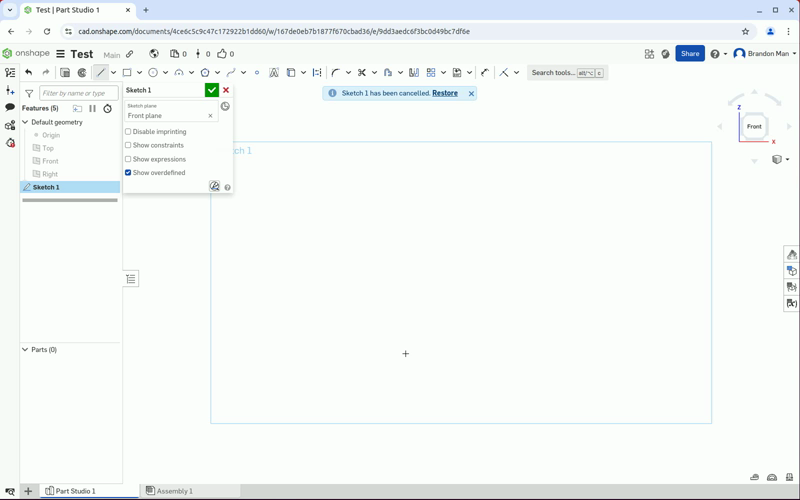
click(405, 353)
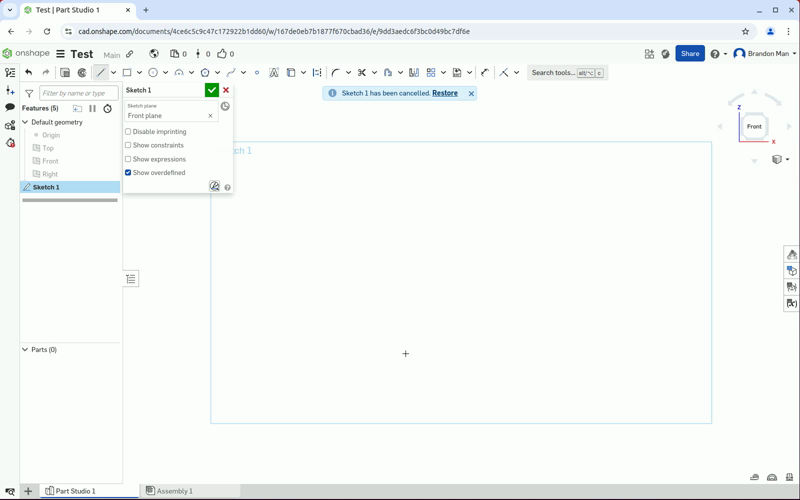
key_up(shift)
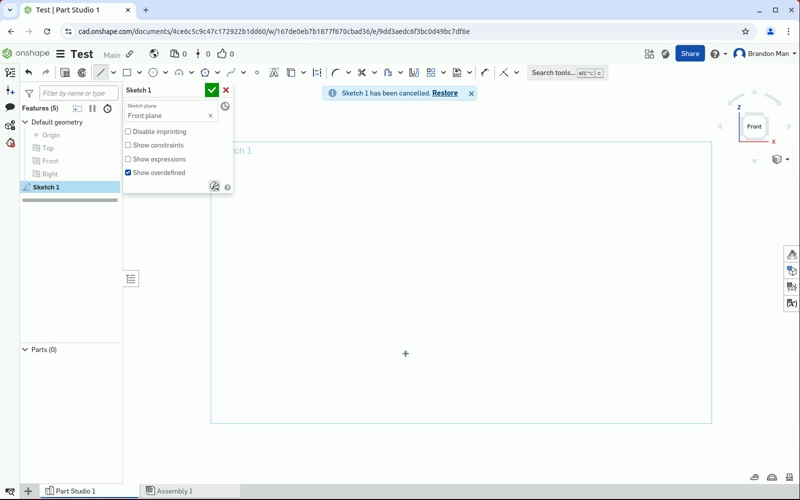
key_down(shift)
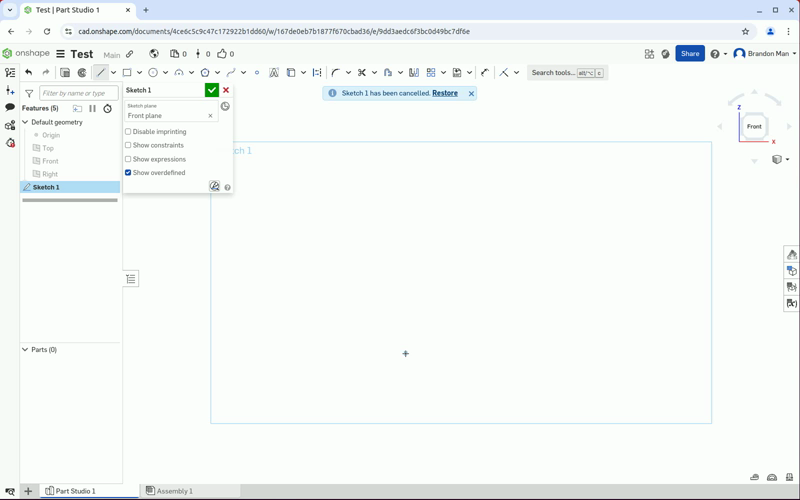
mouse_move(572, 353)
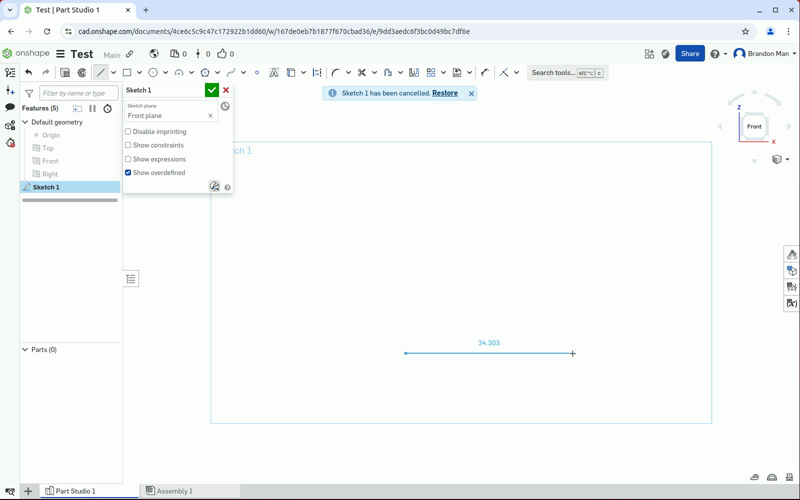
click(572, 353)
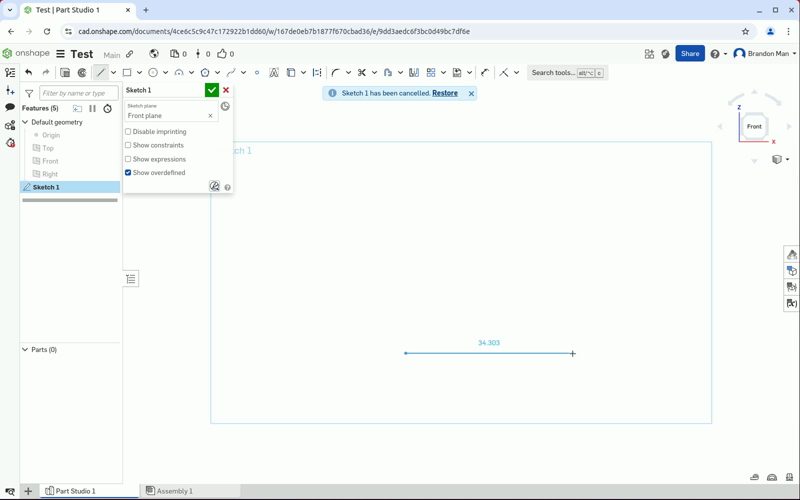
key_up(shift)
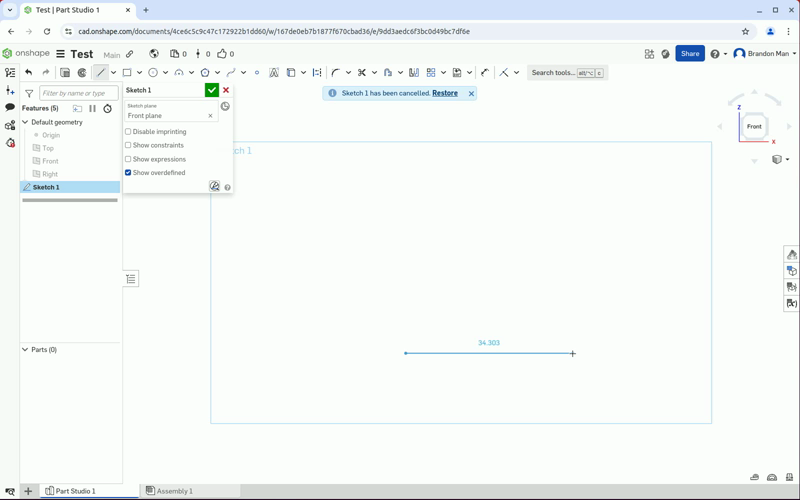
key_down(shift)
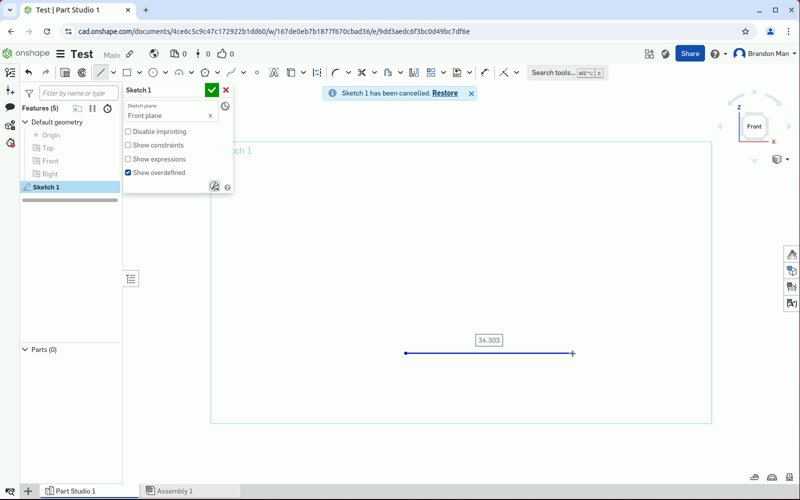
mouse_move(572, 226)
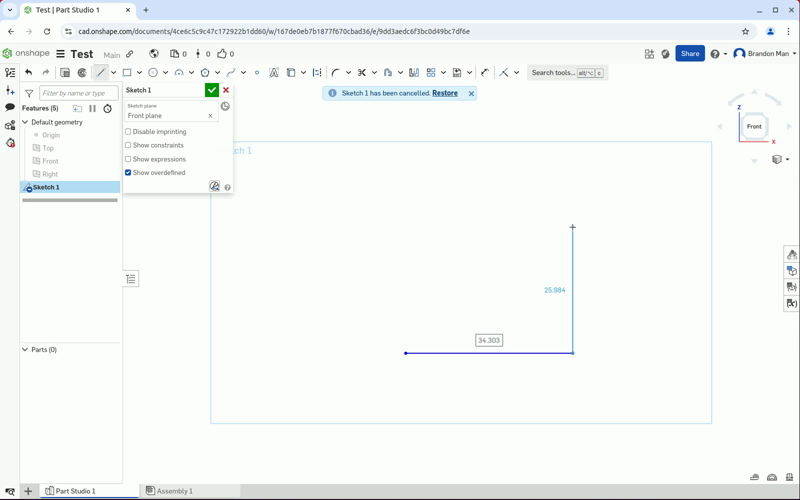
click(572, 226)
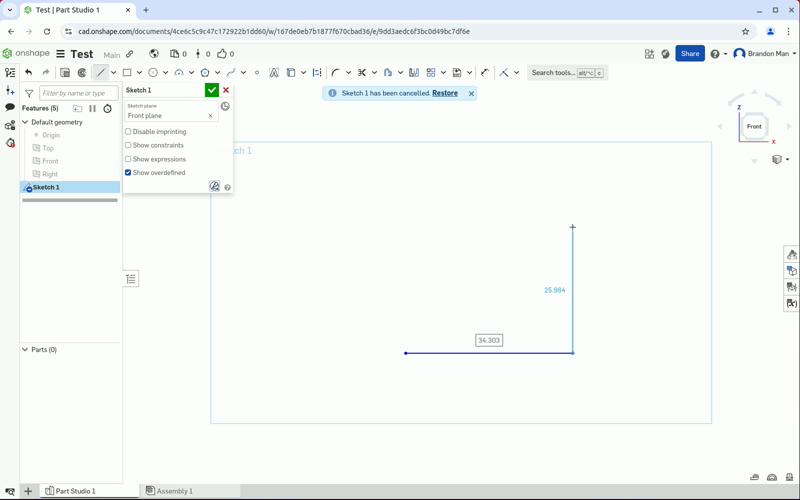
key_up(shift)
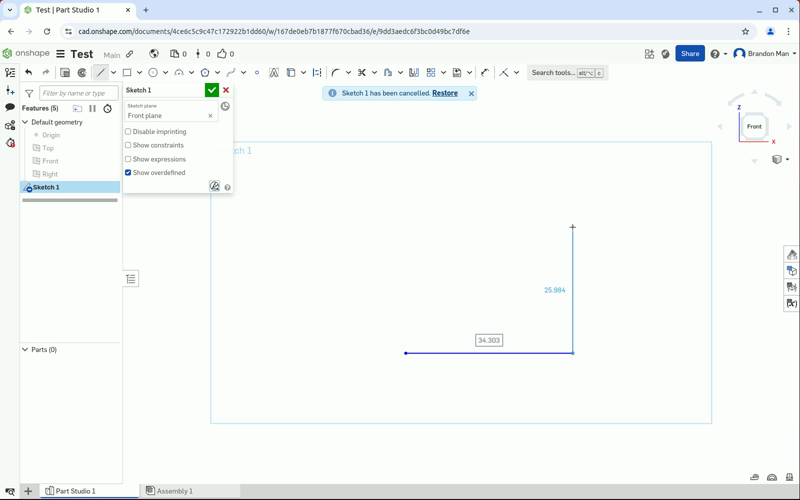
key_down(shift)
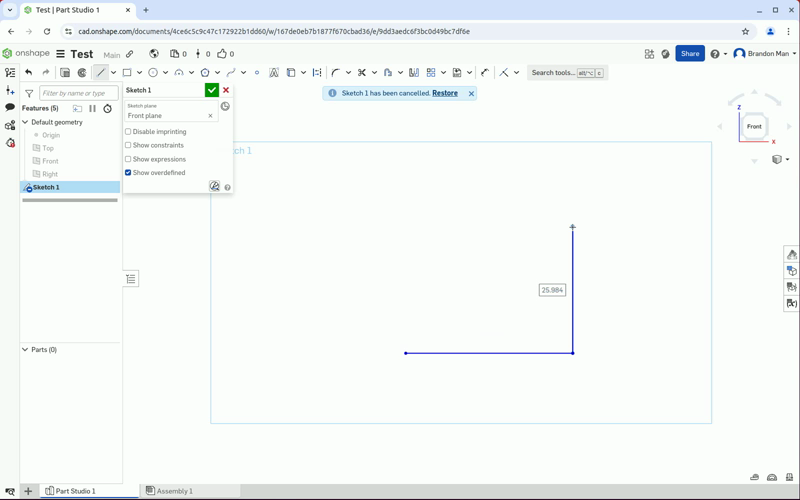
mouse_move(405, 226)
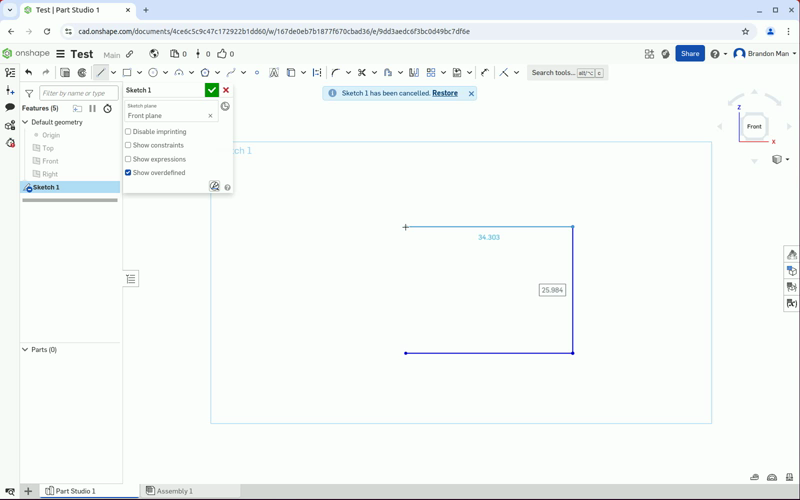
click(405, 226)
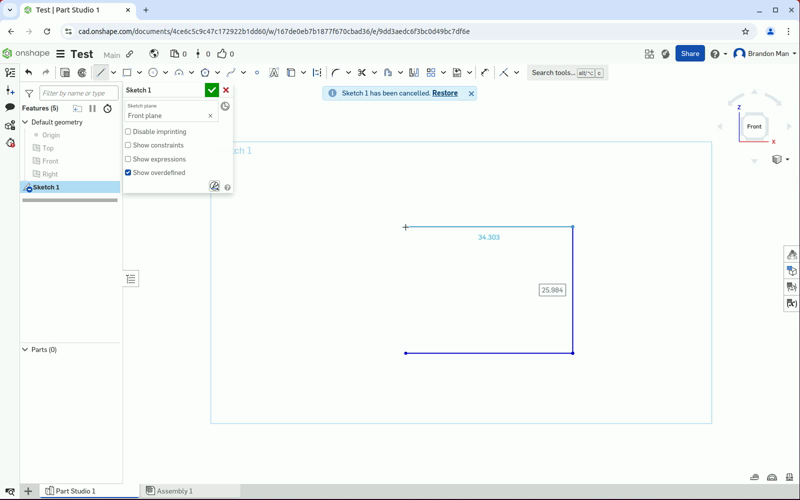
key_up(shift)
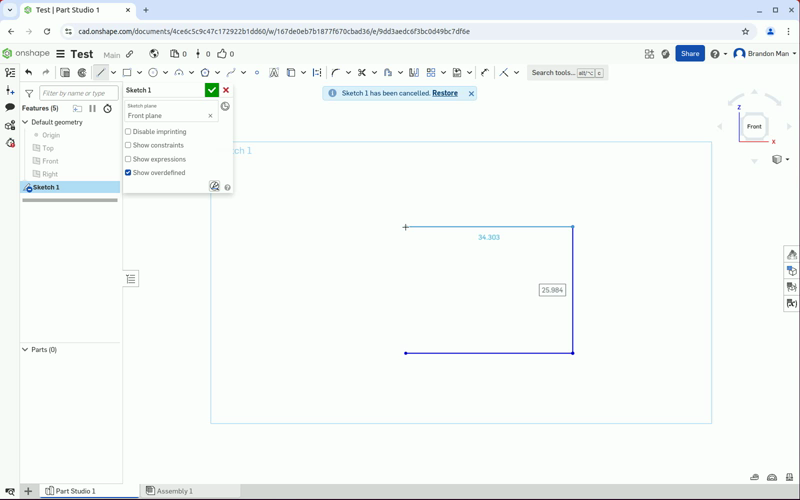
key_down(shift)
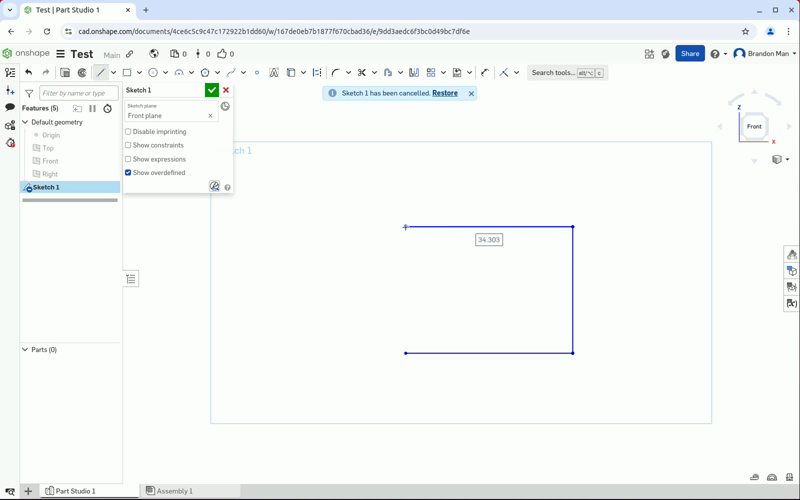
mouse_move(405, 353)
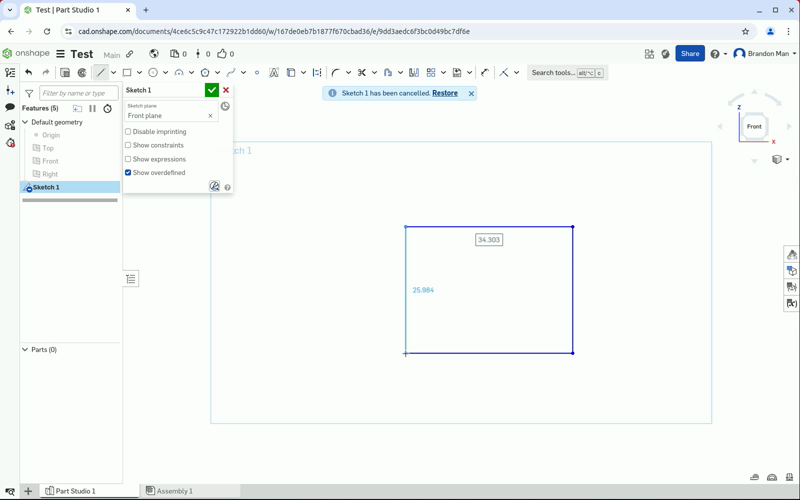
key_up(shift)
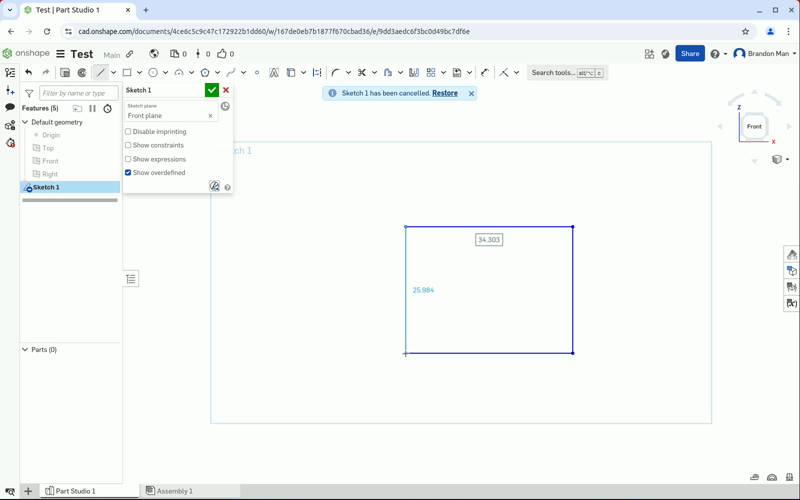
click(405, 353)
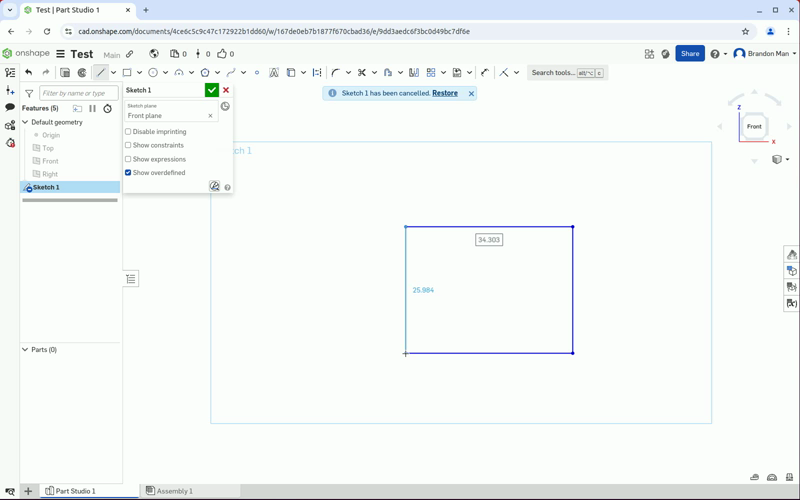
key(esc)
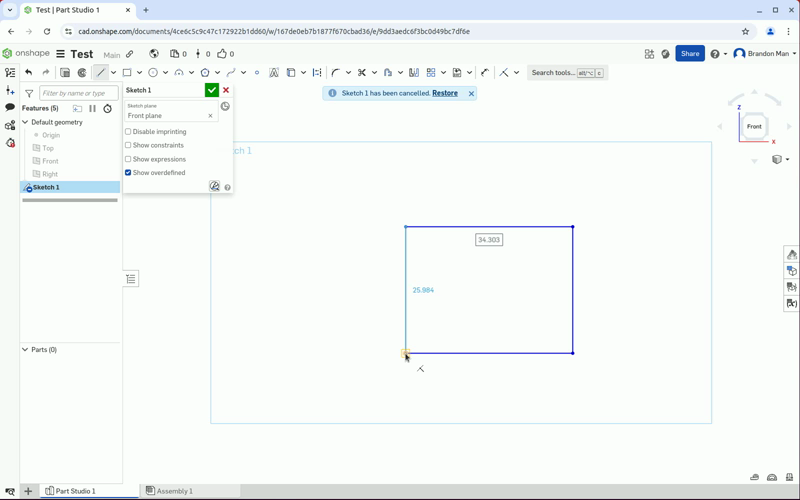
mouse_move(544, 250)
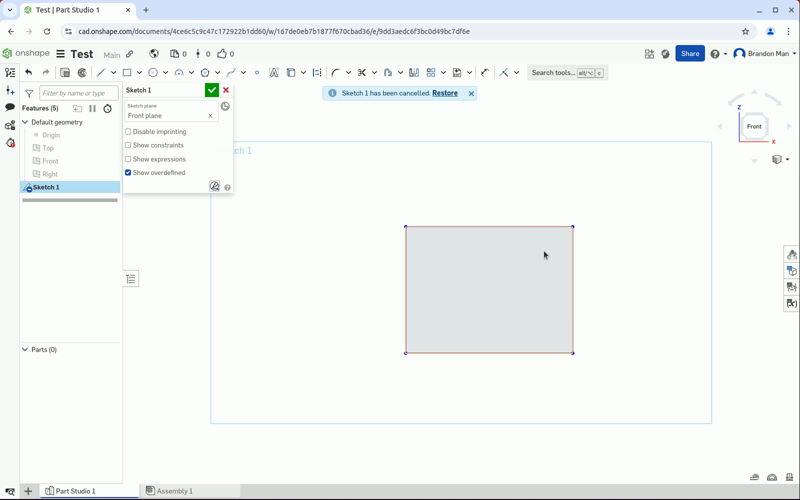
click(544, 250)
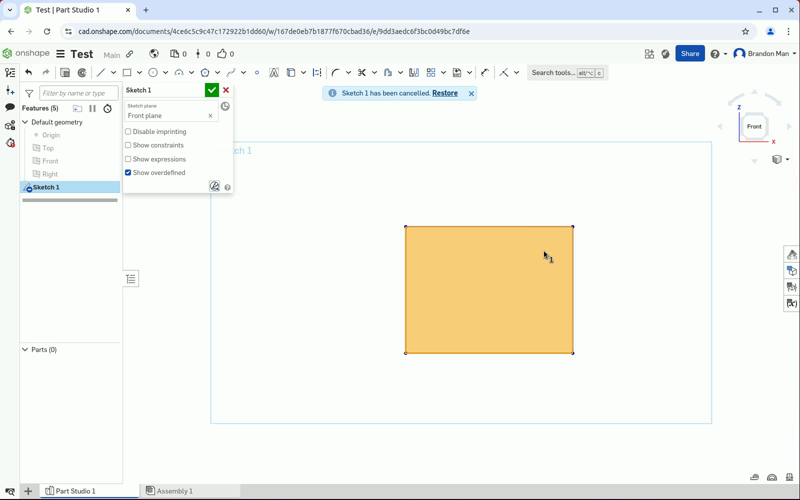
mouse_move(73, 352)
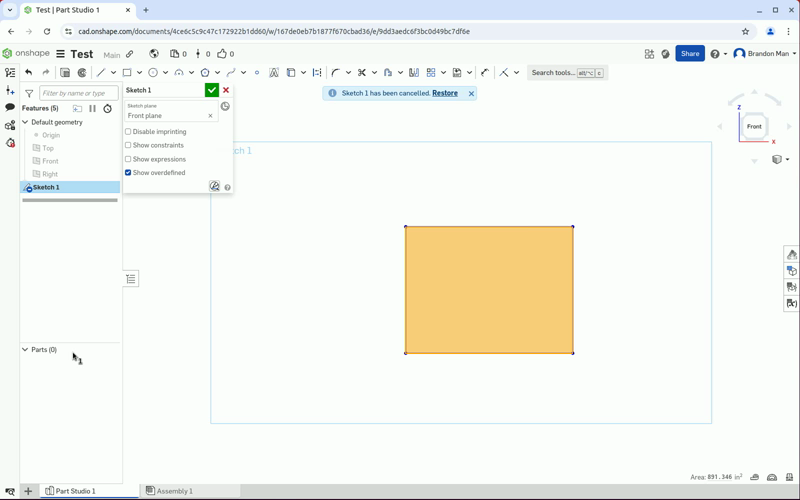
key(shift+y)
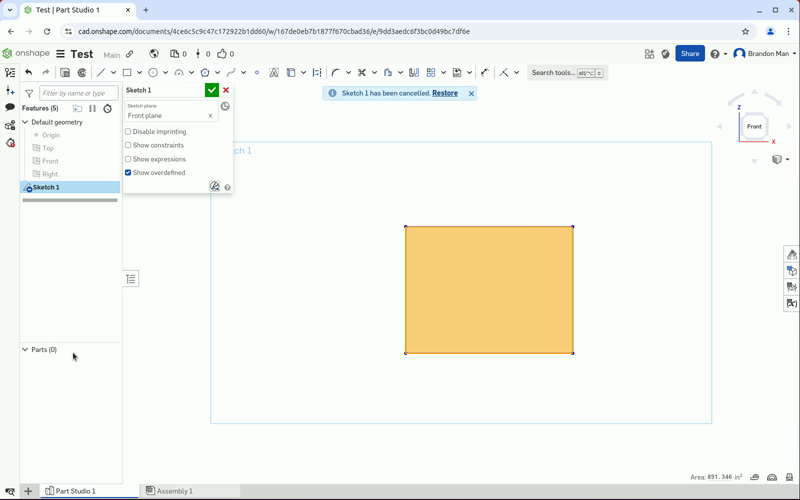
key(shift+e)
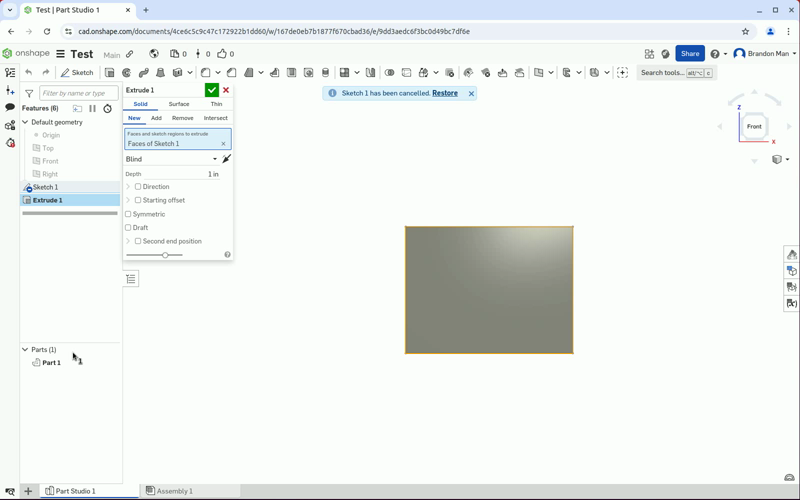
mouse_move(143, 106)
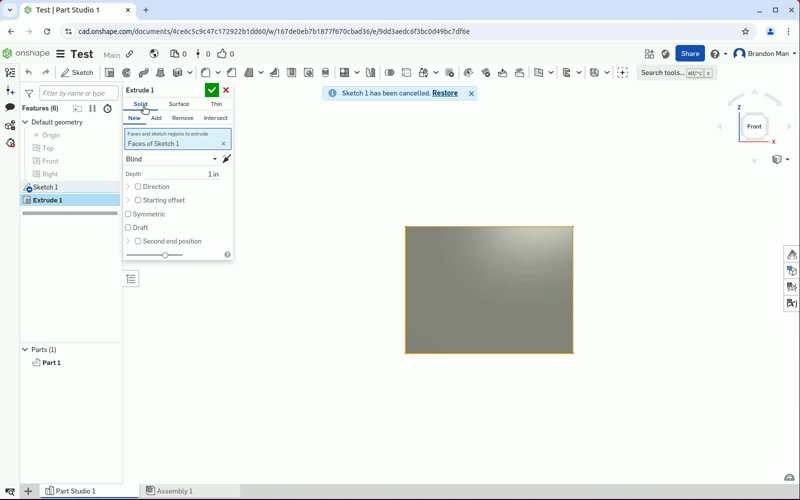
click(143, 106)
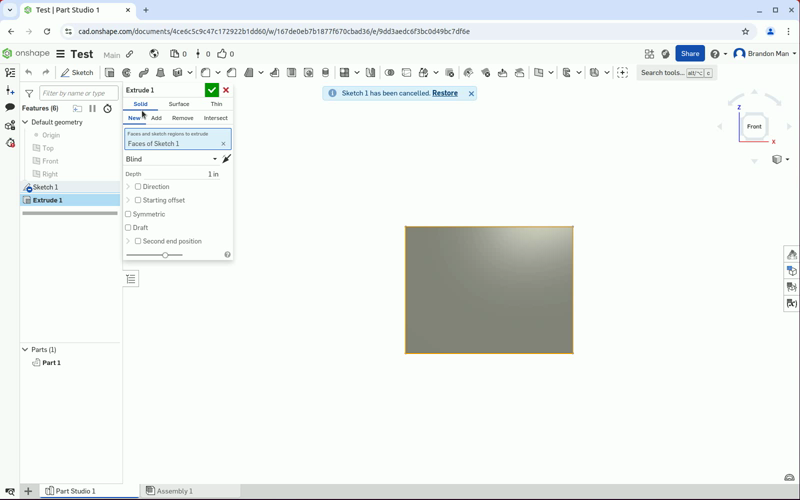
mouse_move(137, 120)
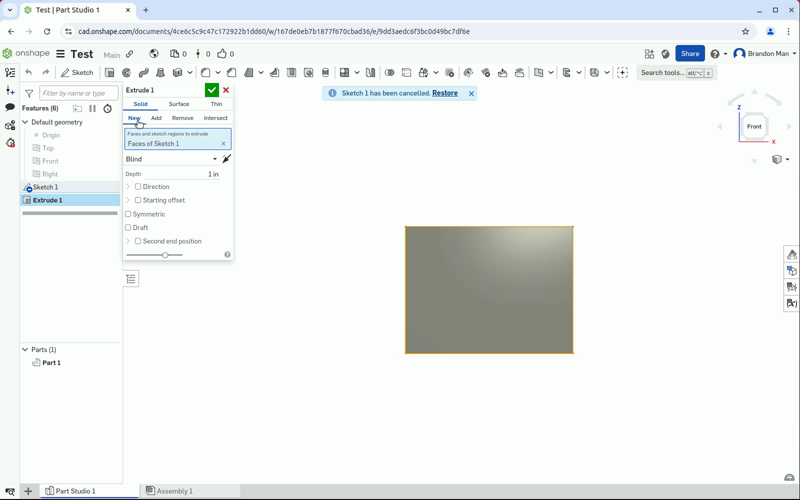
click(137, 120)
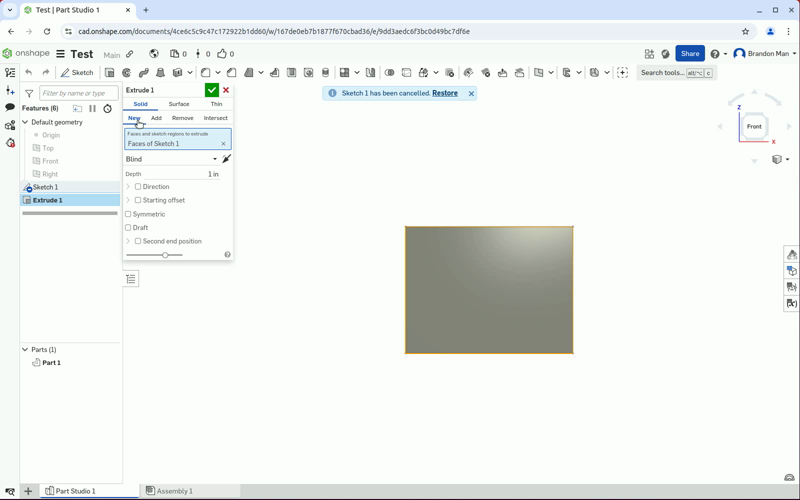
key(tab, 4)
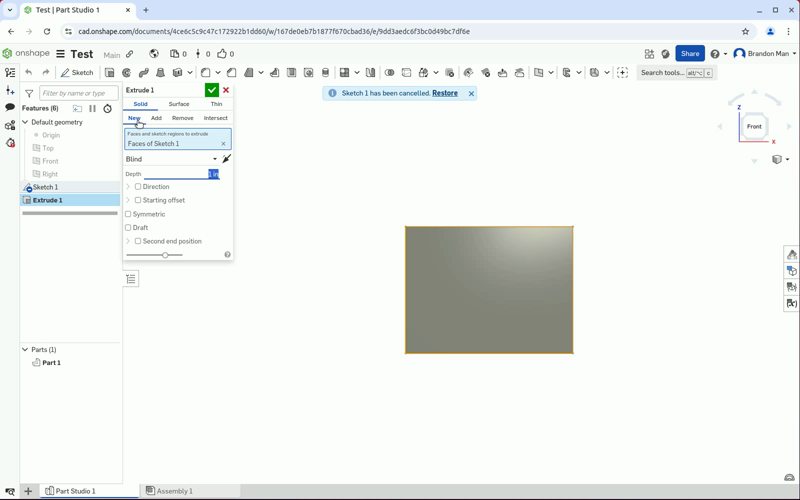
text(6.258)
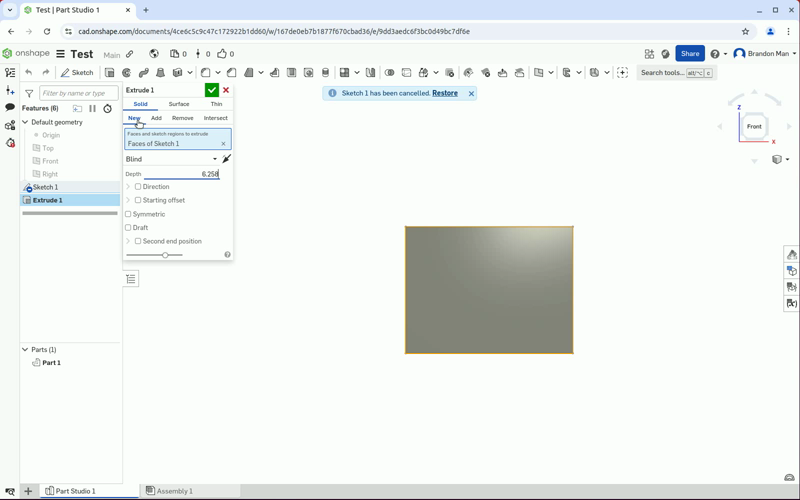
key(enter)
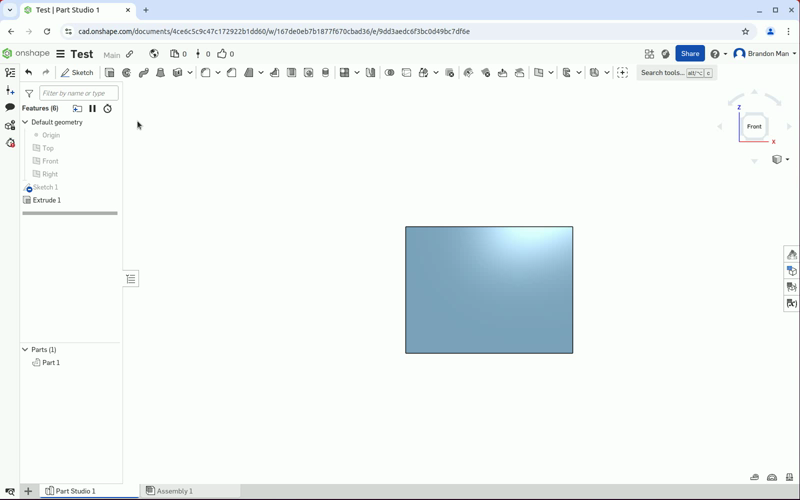
key(shift+h)
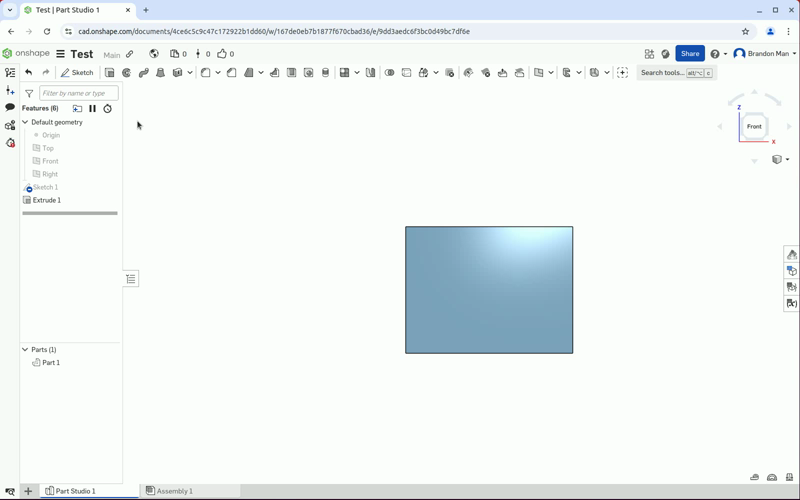
key(shift+h)
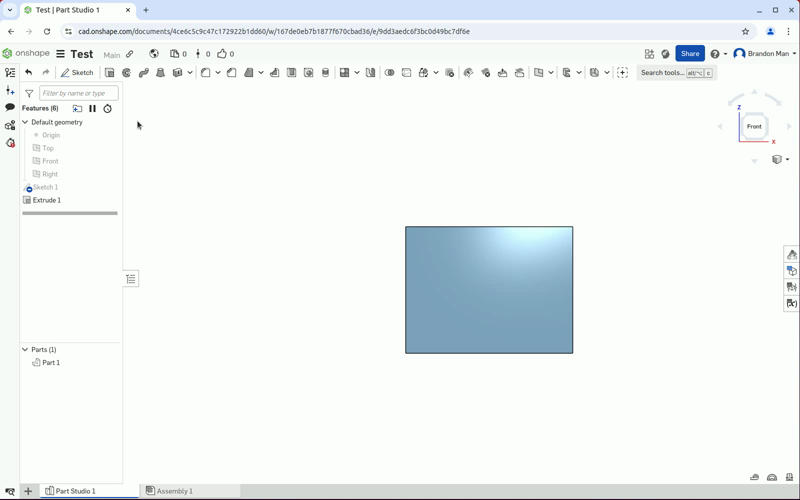
mouse_move(73, 189)
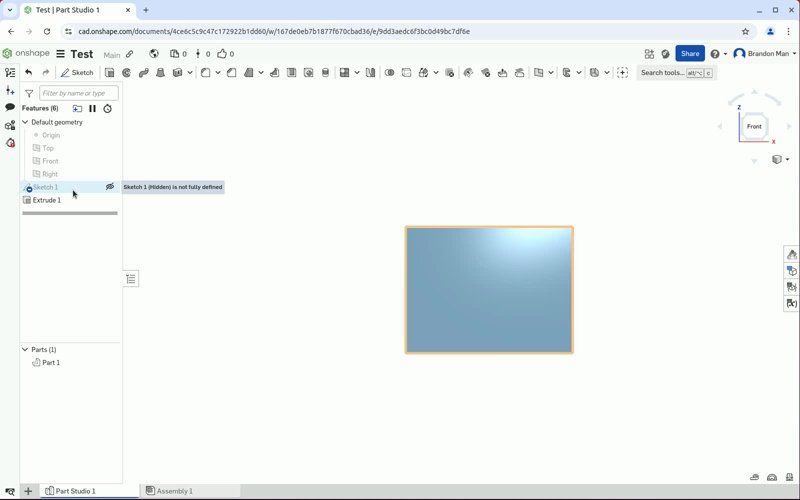
click(73, 189)
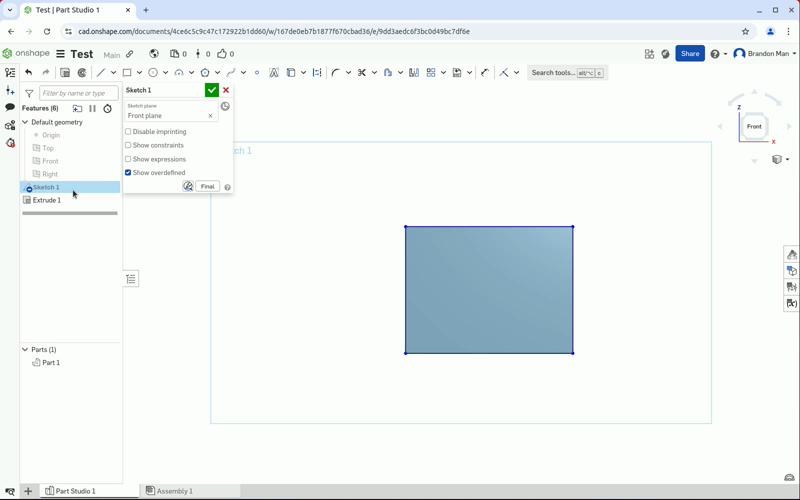
mouse_move(229, 92)
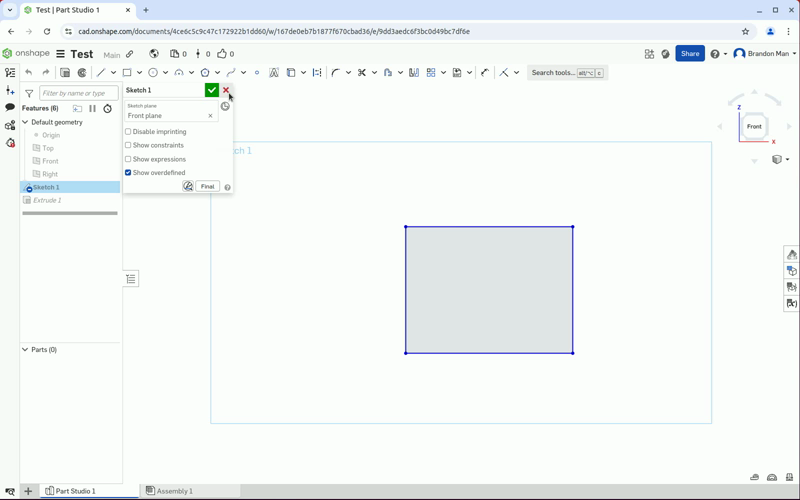
click(229, 92)
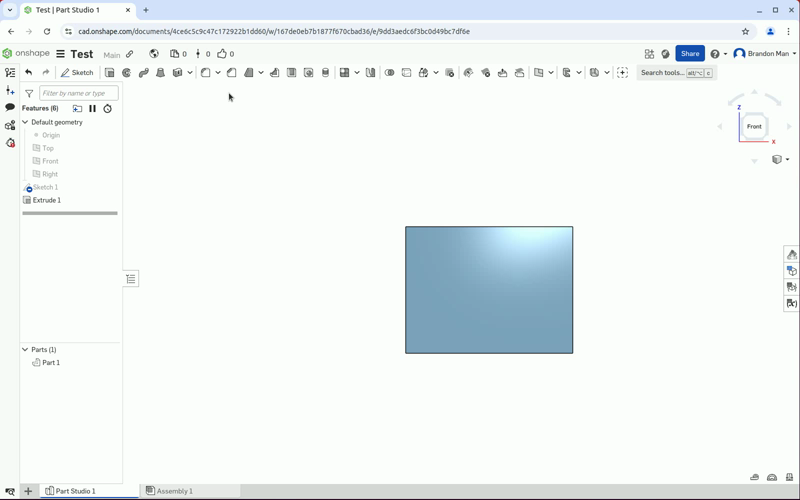
mouse_move(541, 75)
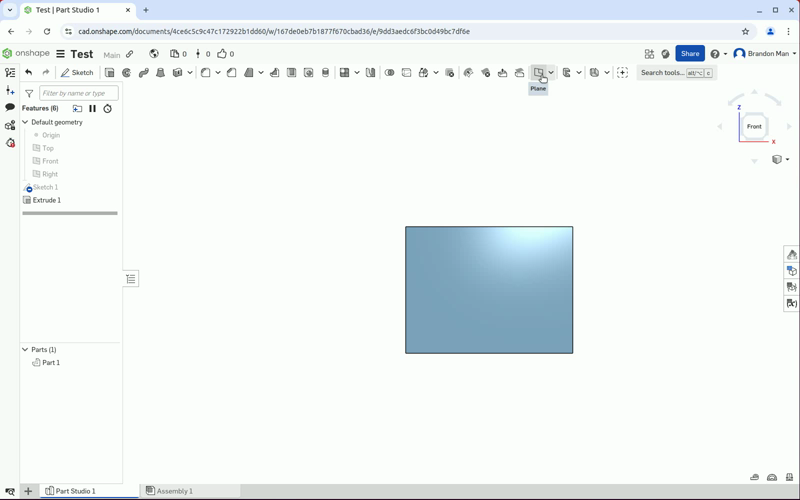
click(541, 75)
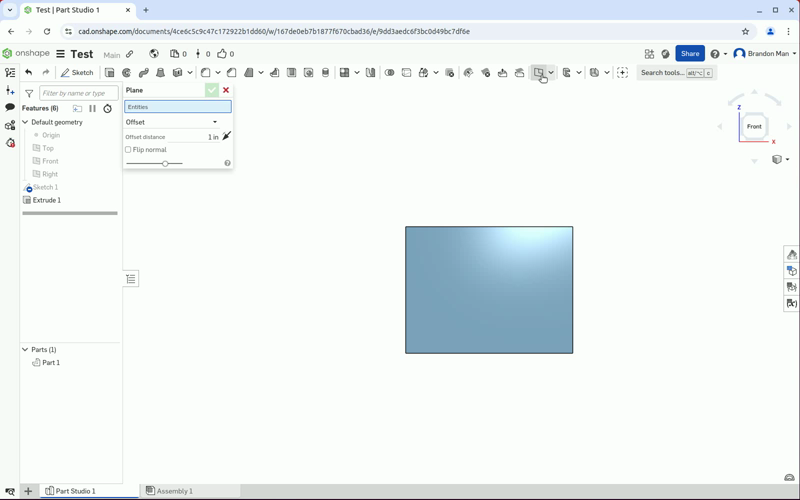
mouse_move(73, 163)
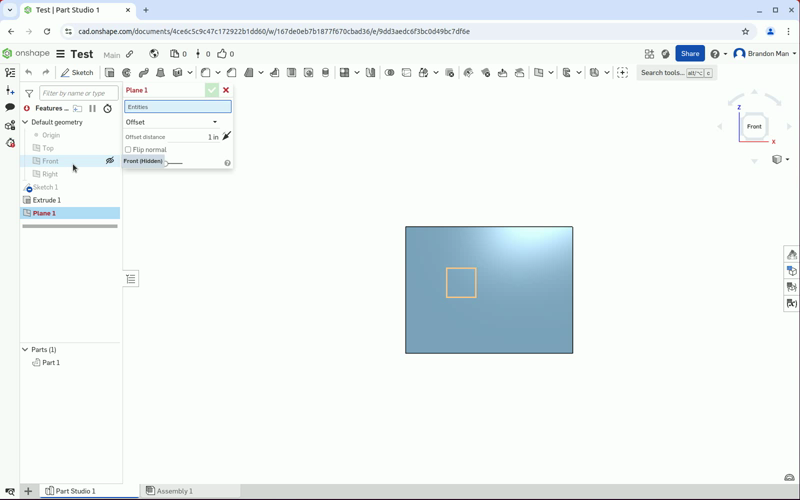
click(73, 163)
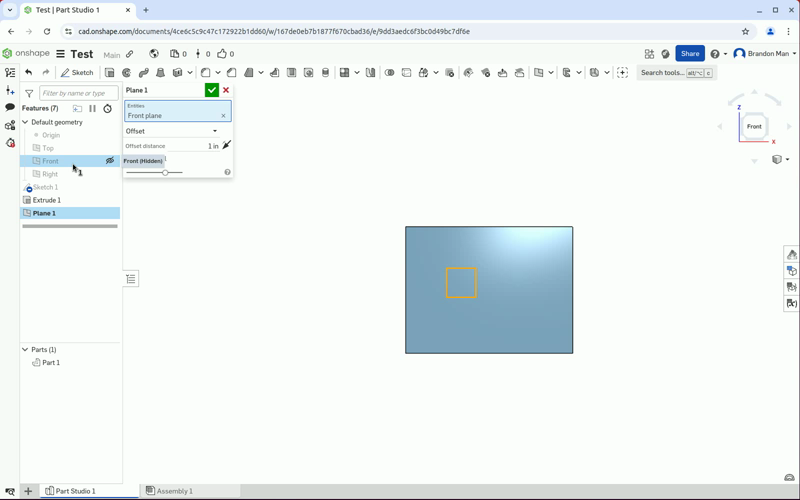
key(tab, 2)
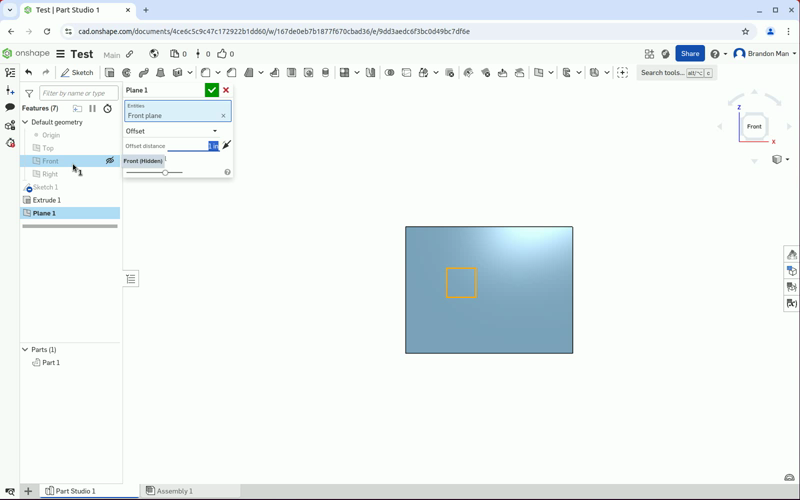
text(6.255)
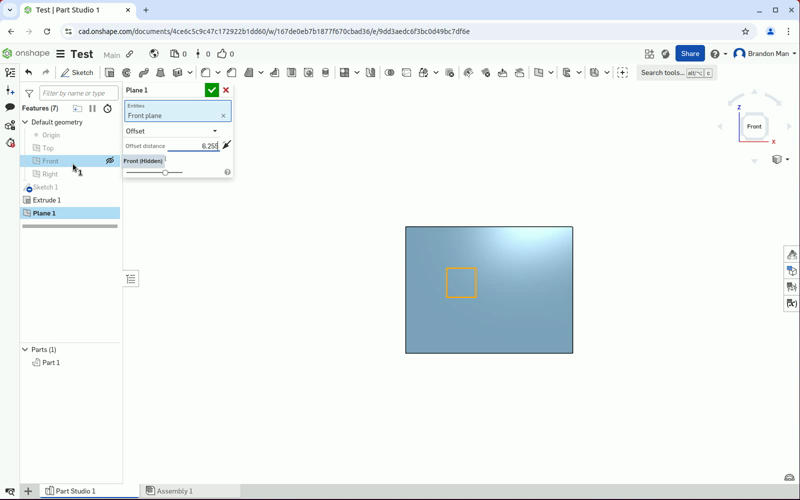
key(enter, 2)
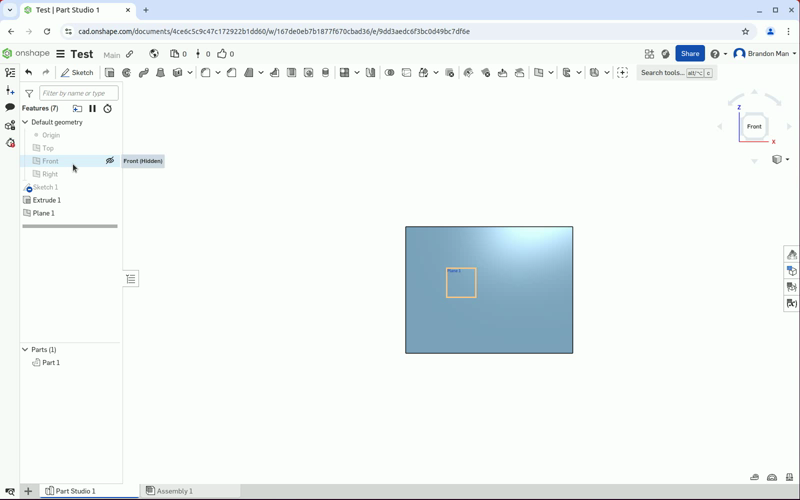
key(shift+s)
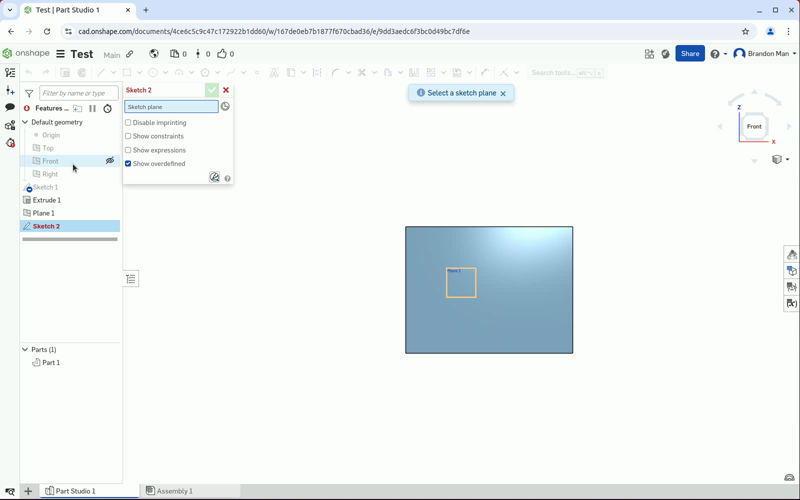
mouse_move(73, 215)
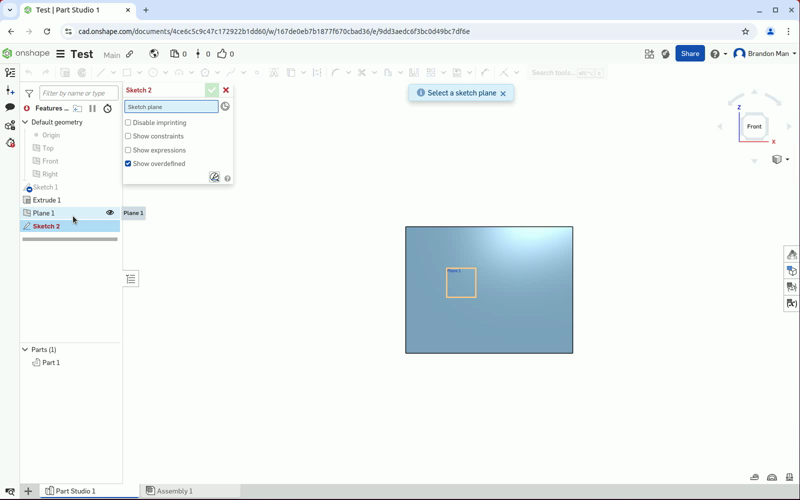
click(73, 215)
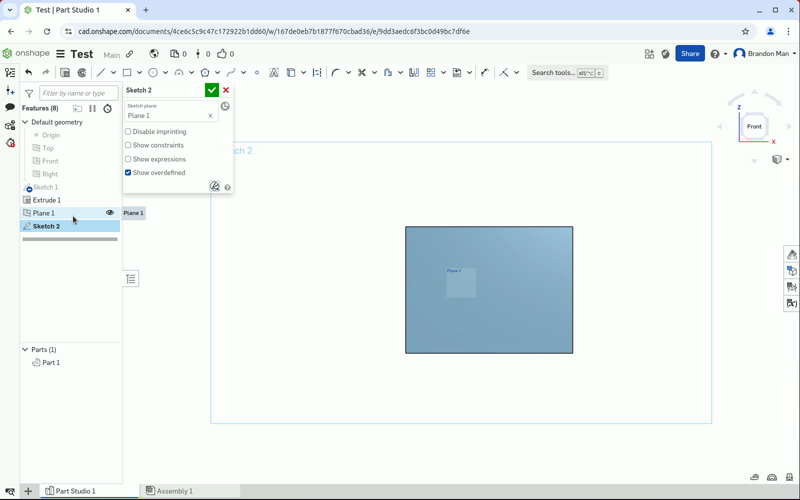
mouse_move(73, 352)
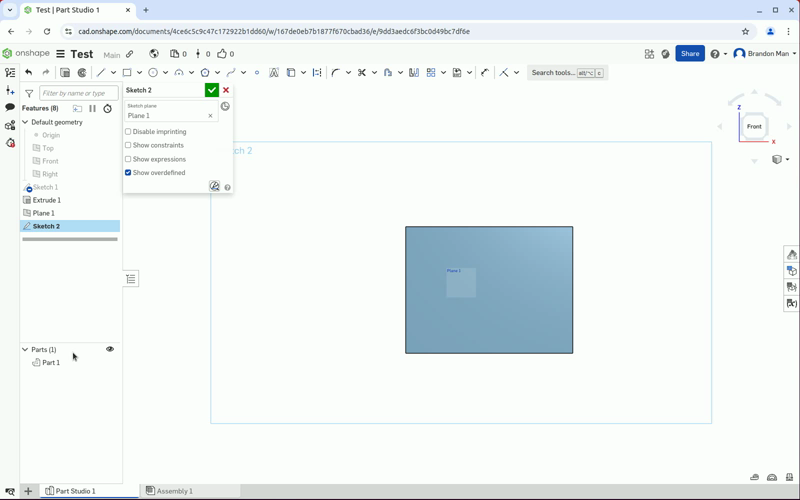
key(y)
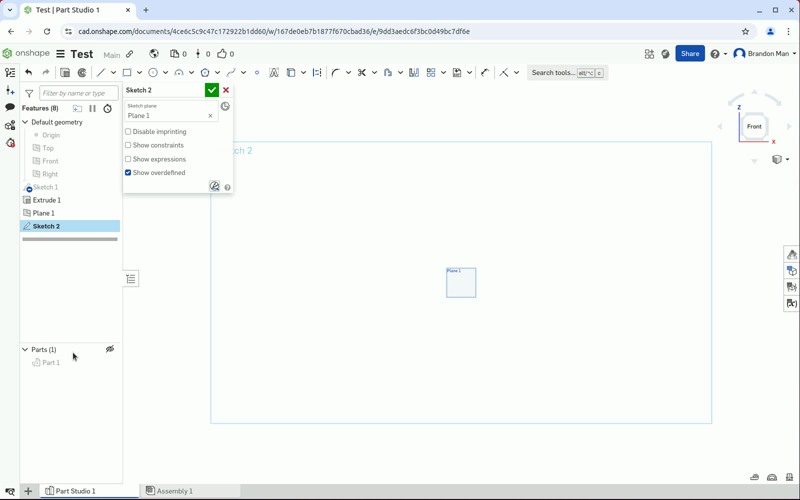
key(l)
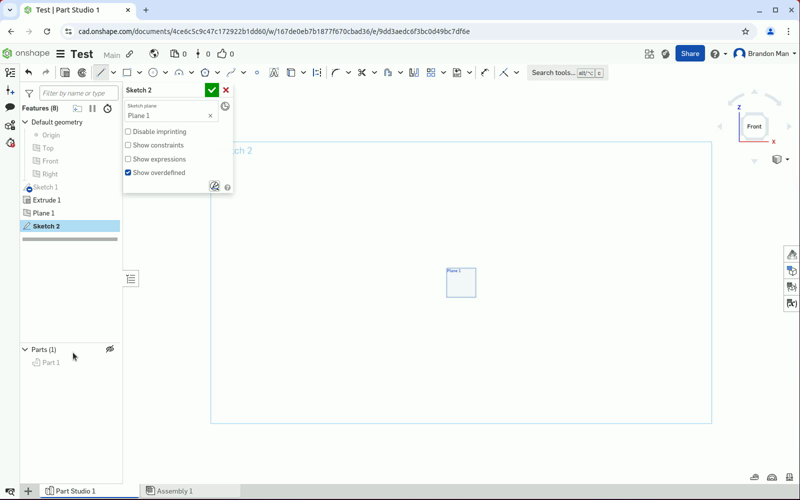
key_down(shift)
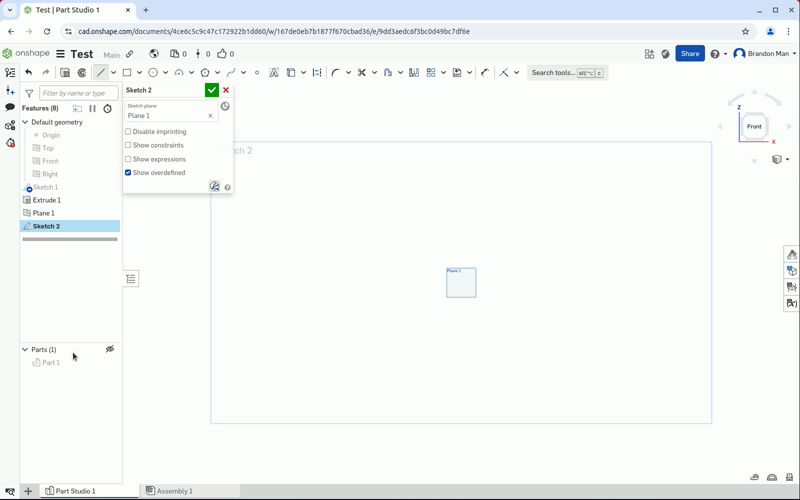
mouse_move(405, 353)
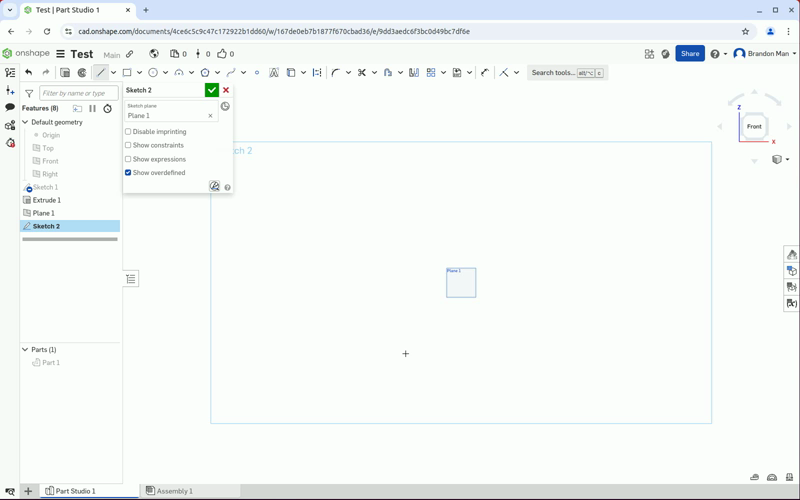
click(405, 353)
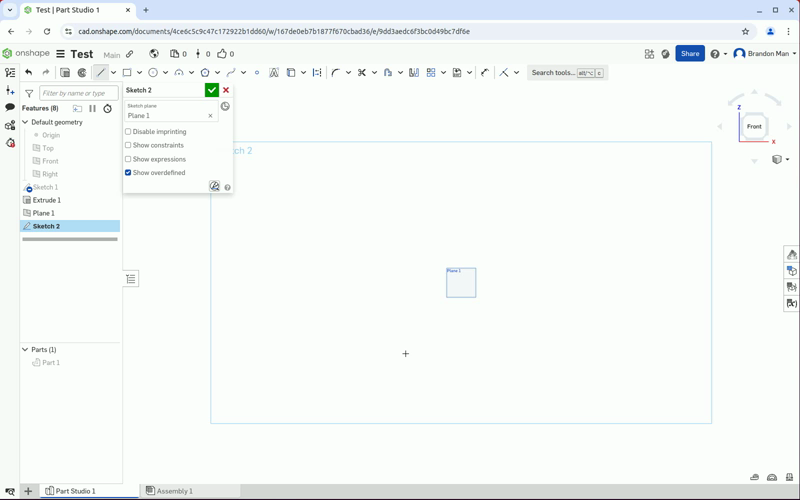
key_up(shift)
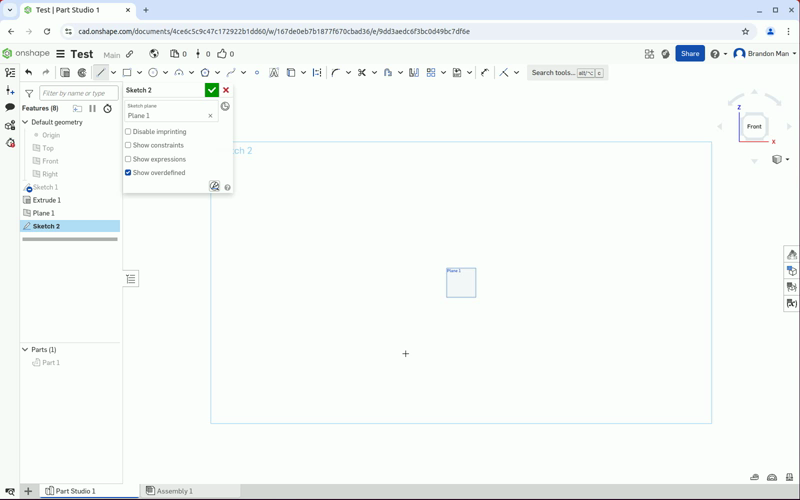
key_down(shift)
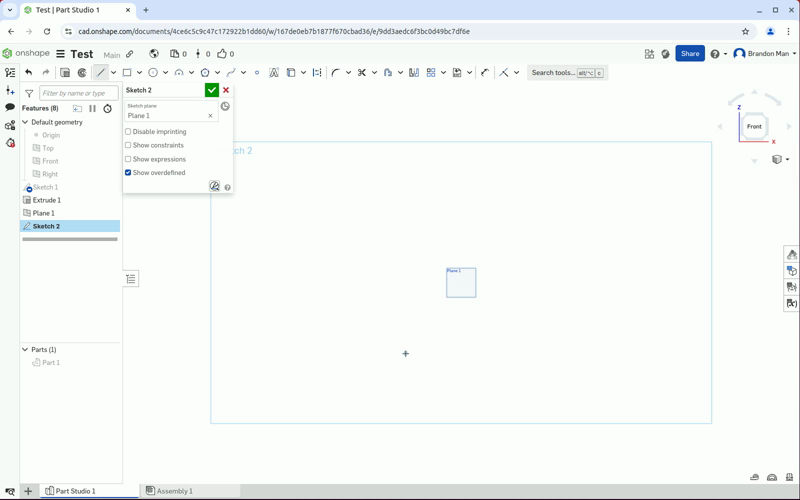
mouse_move(495, 353)
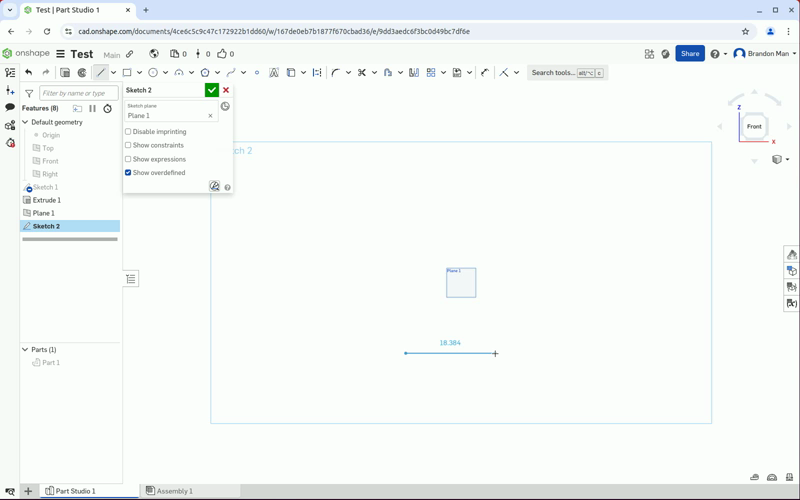
click(495, 353)
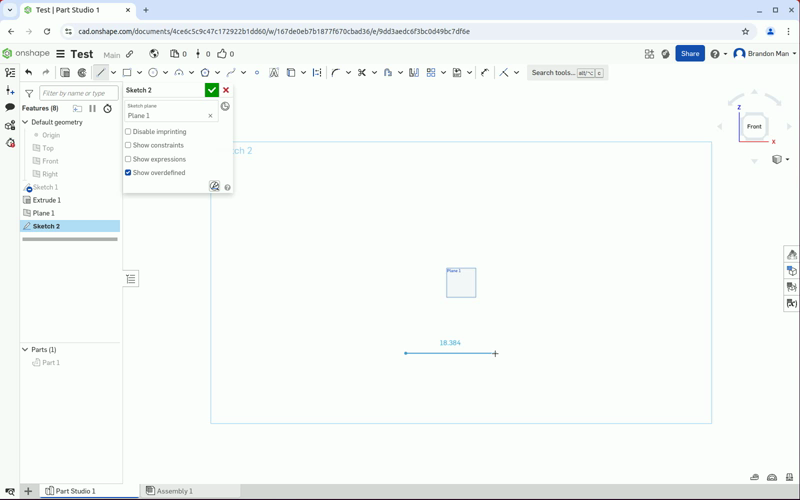
key_up(shift)
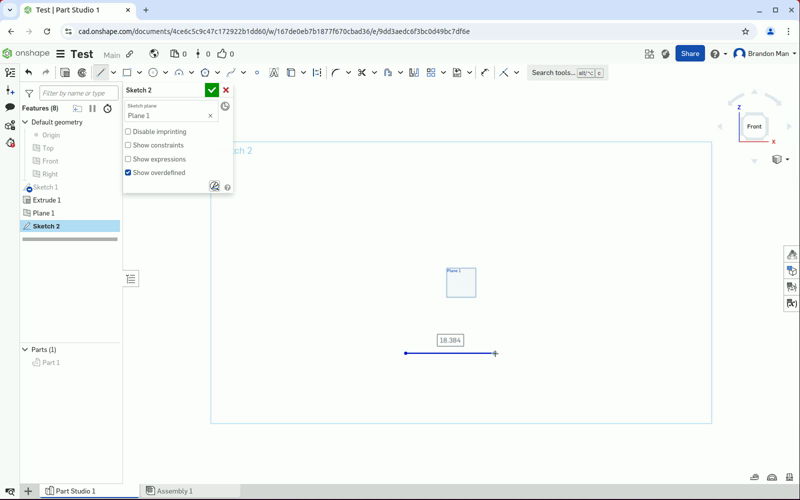
key_down(shift)
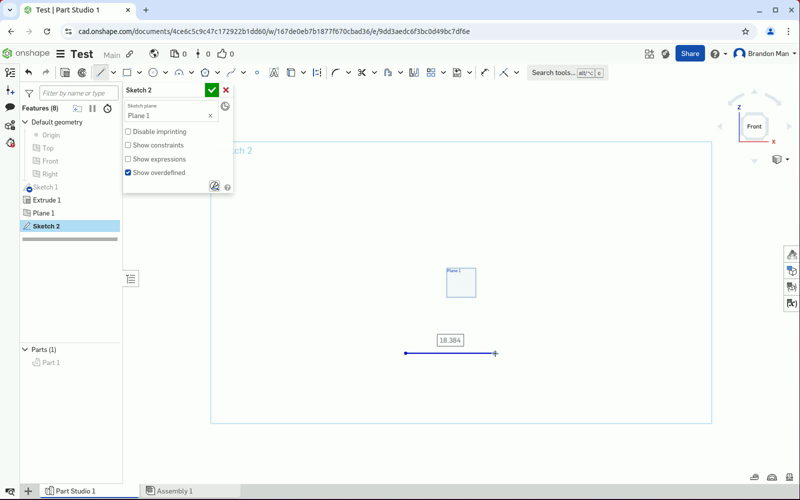
mouse_move(495, 282)
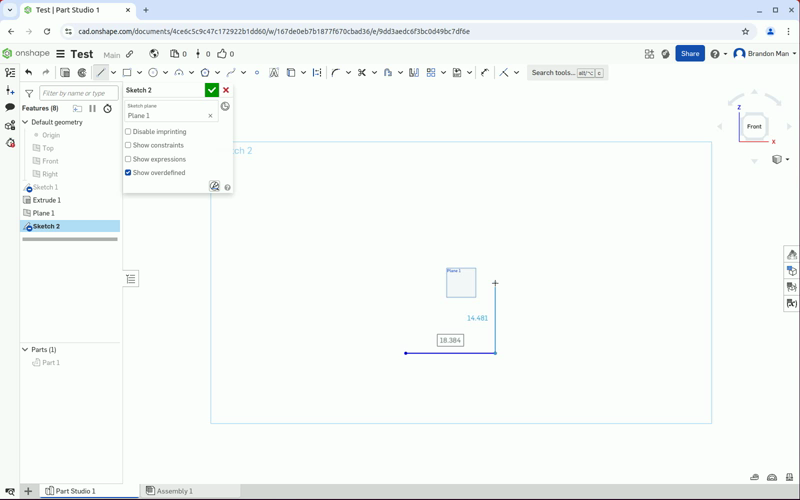
click(495, 282)
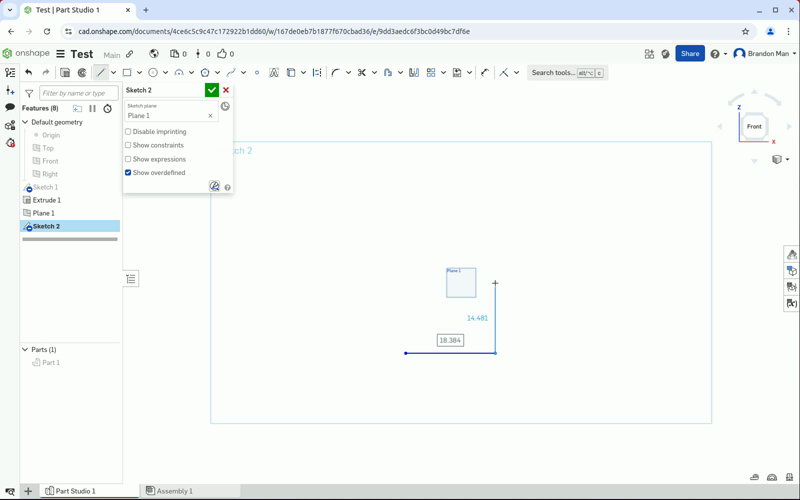
key_up(shift)
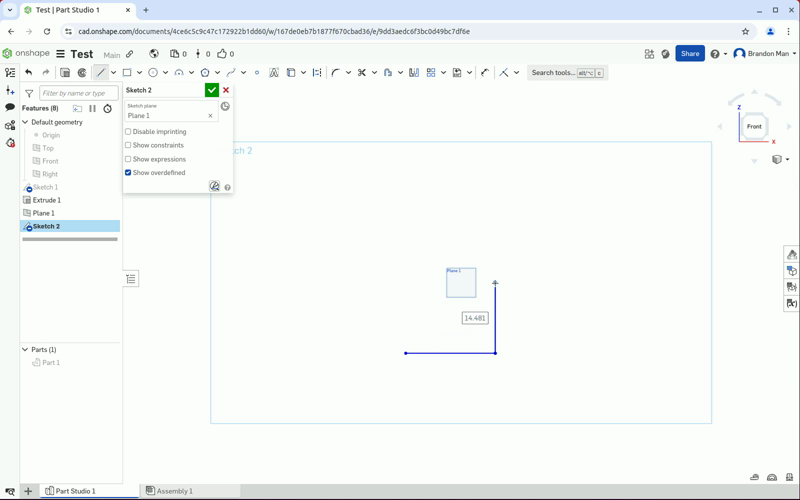
key_down(shift)
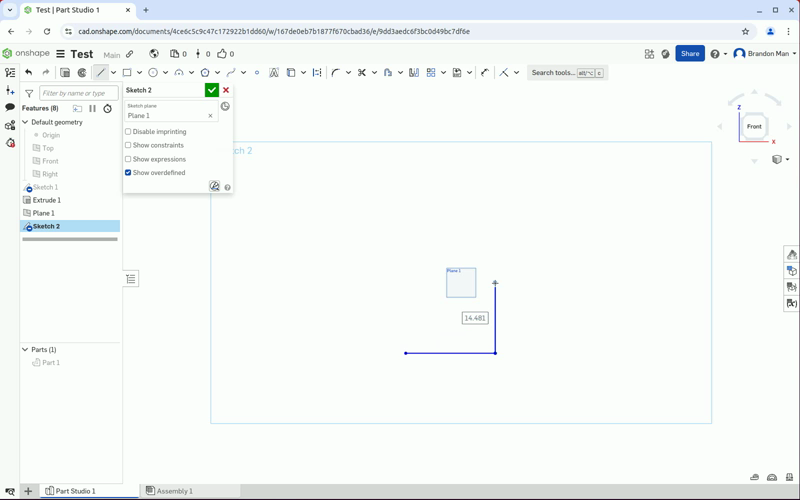
mouse_move(405, 282)
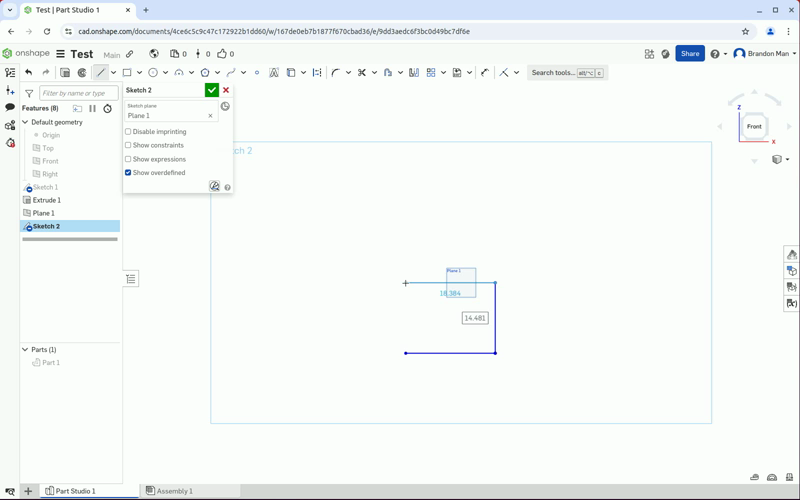
click(405, 282)
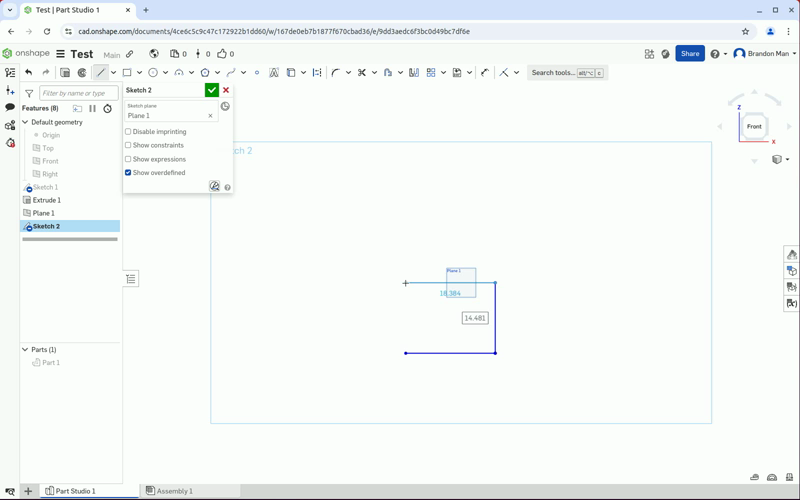
key_up(shift)
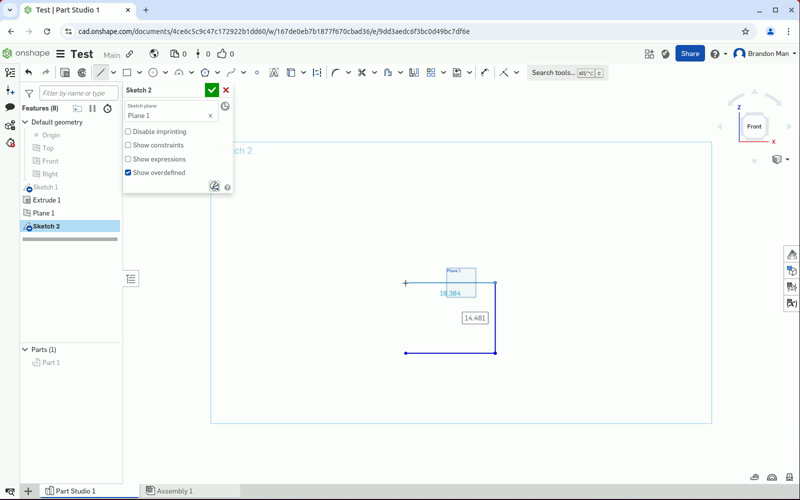
key_down(shift)
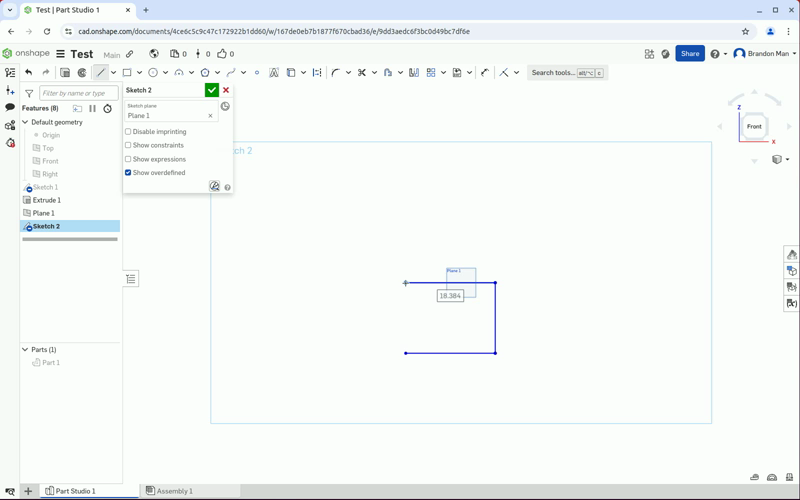
mouse_move(405, 353)
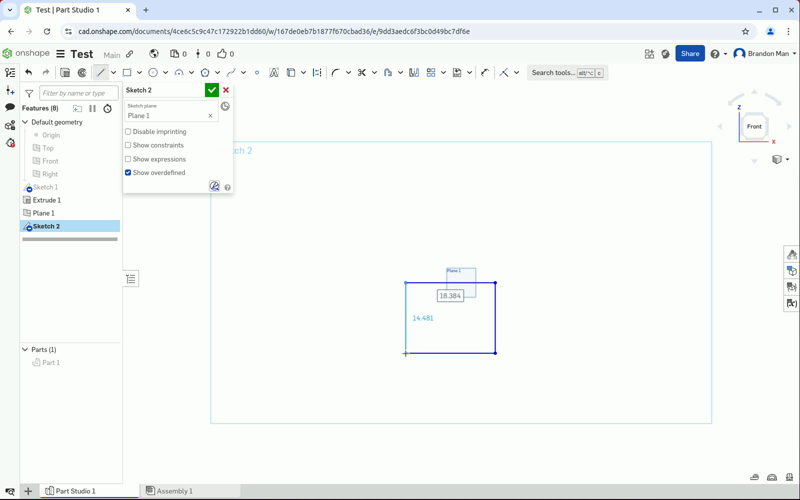
key_up(shift)
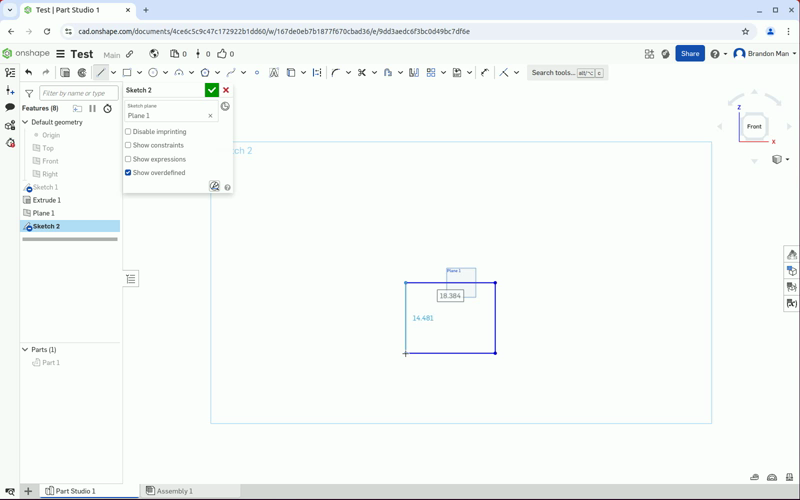
click(405, 353)
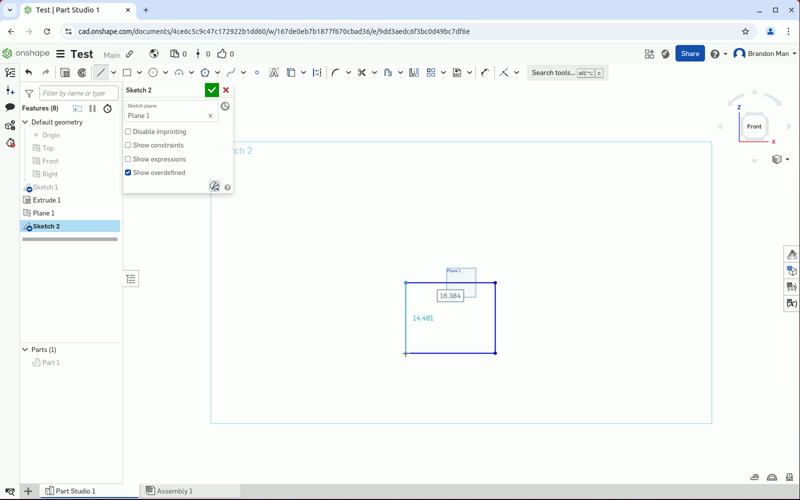
key(esc)
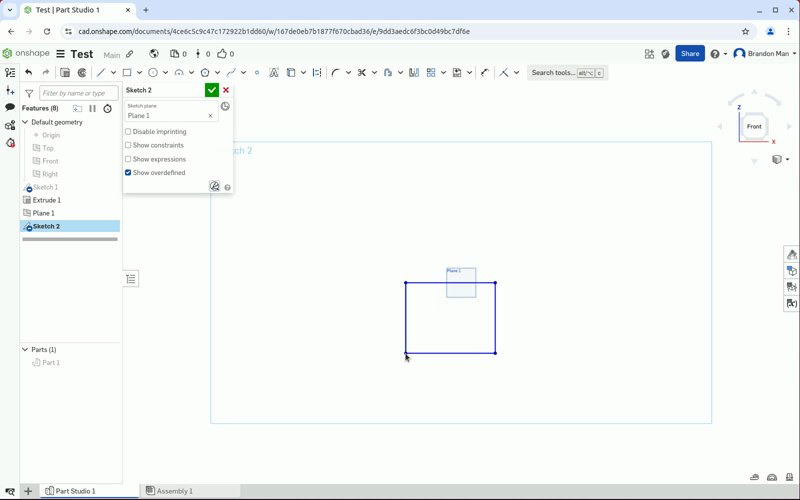
mouse_move(463, 339)
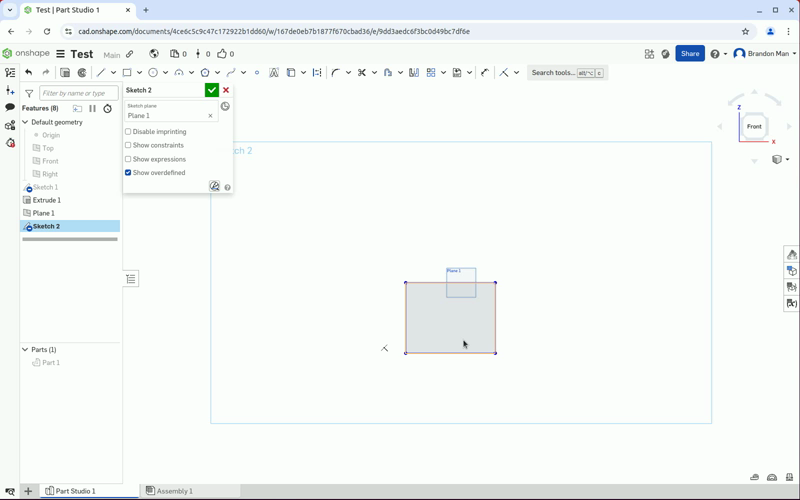
click(463, 339)
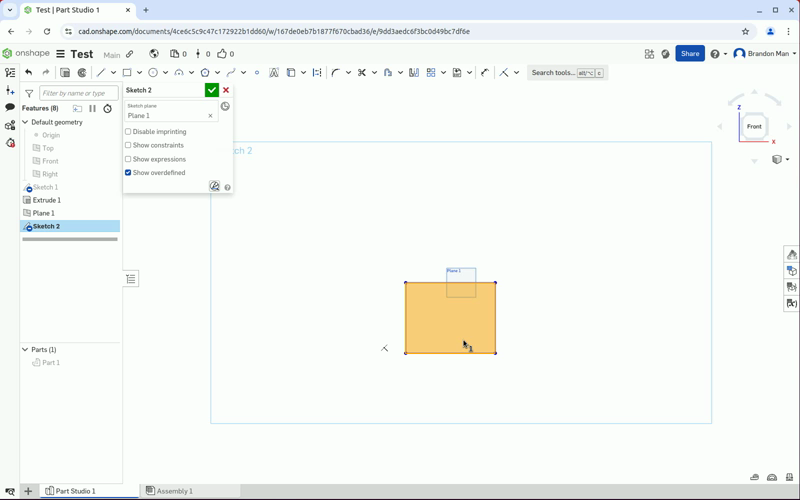
mouse_move(73, 352)
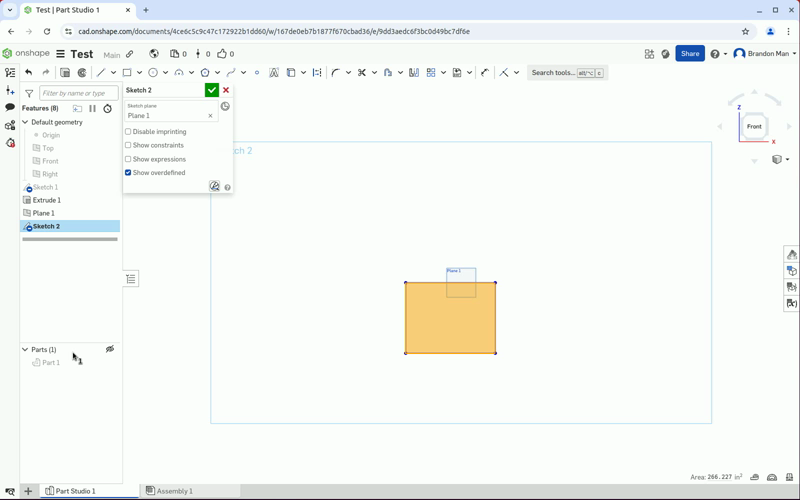
key(shift+y)
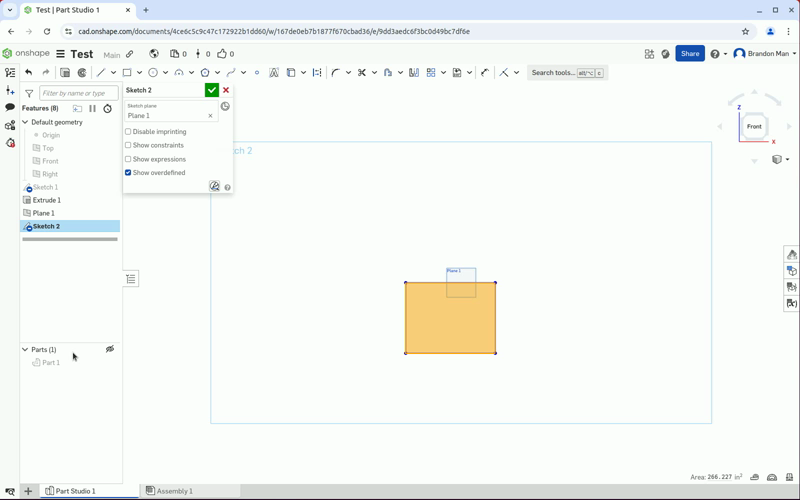
key(shift+e)
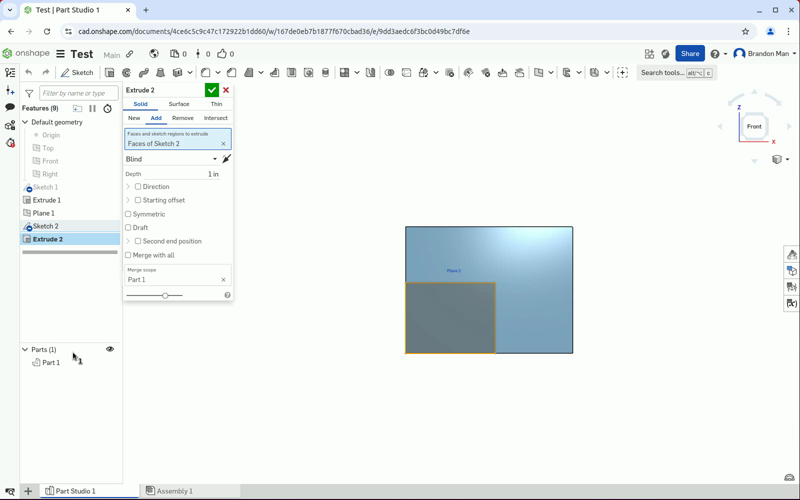
mouse_move(143, 106)
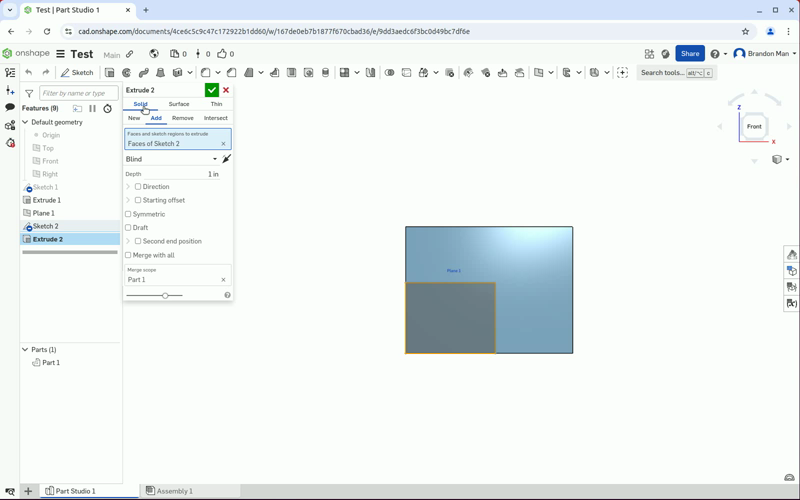
click(143, 106)
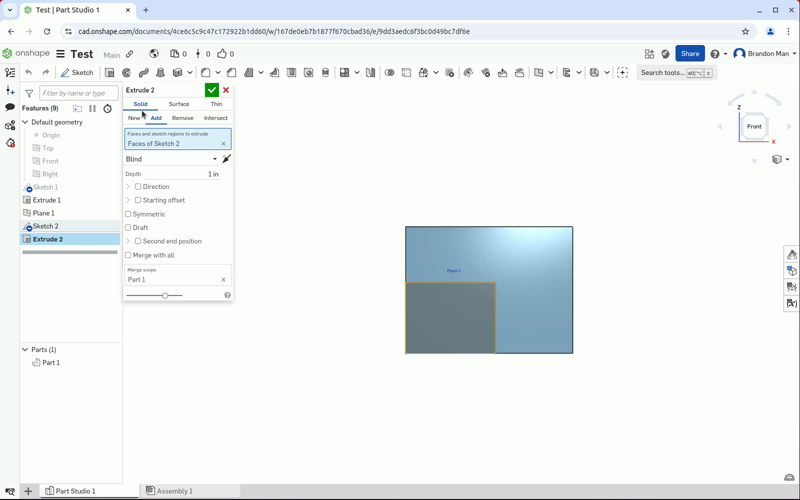
mouse_move(137, 120)
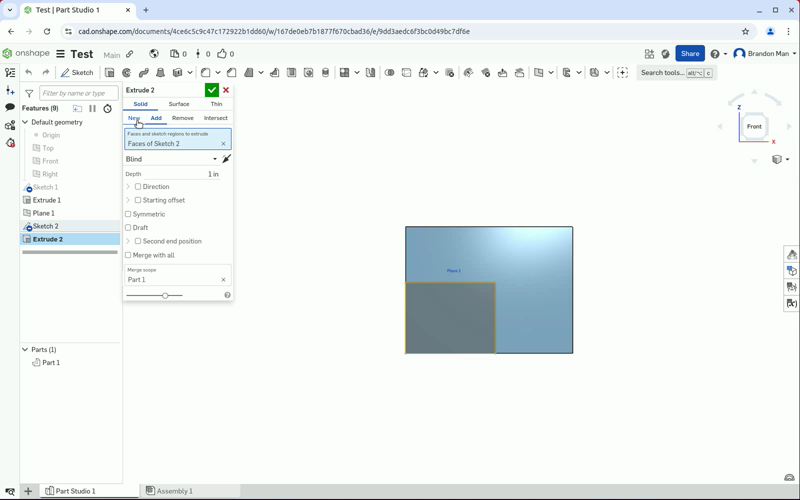
click(137, 120)
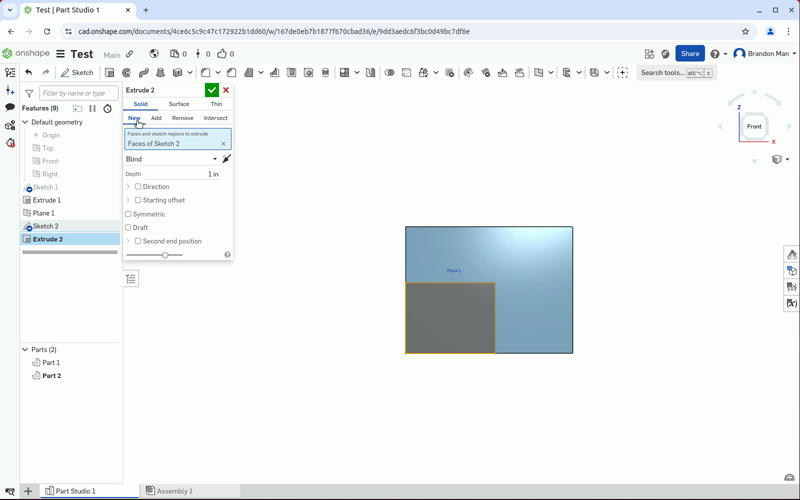
key(tab, 4)
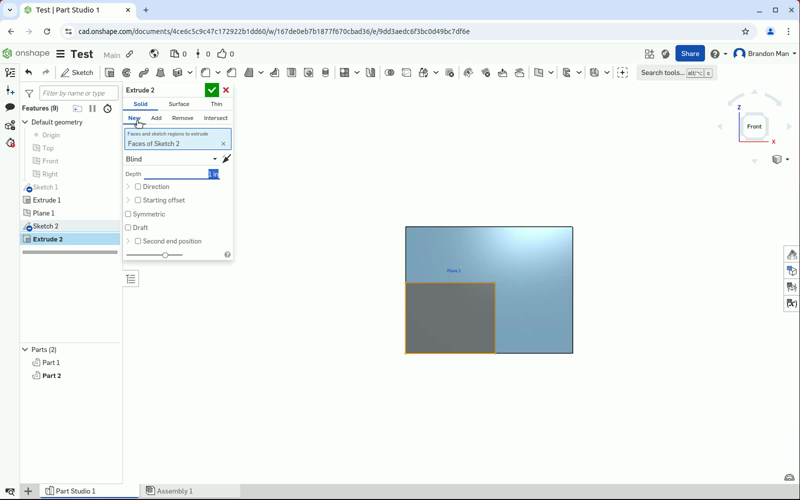
text(6.981)
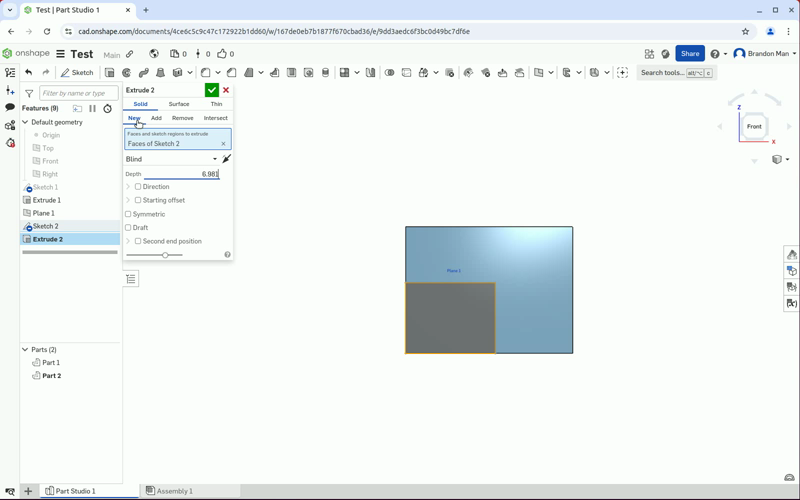
key(enter)
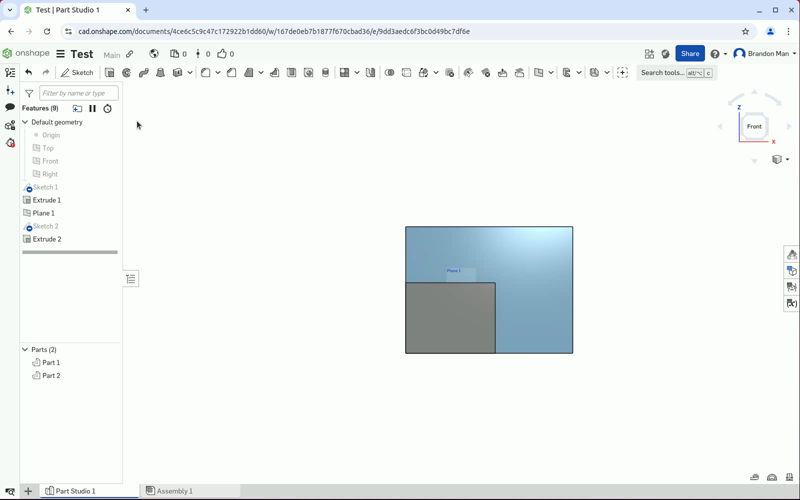
key(shift+h)
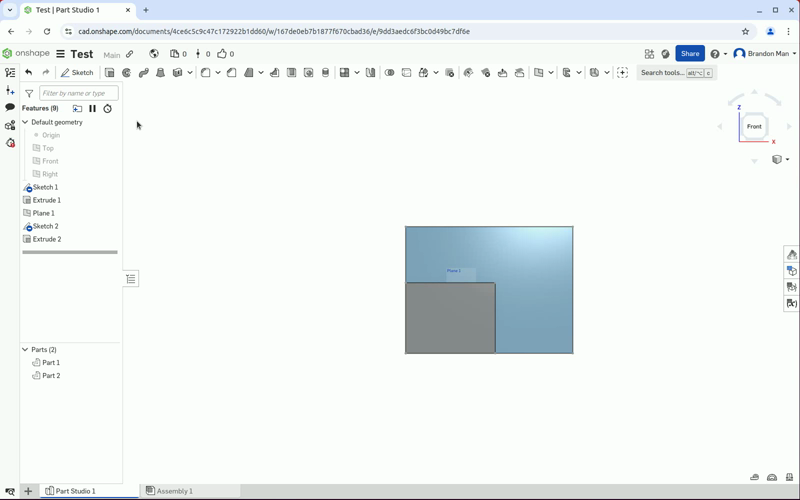
key(shift+h)
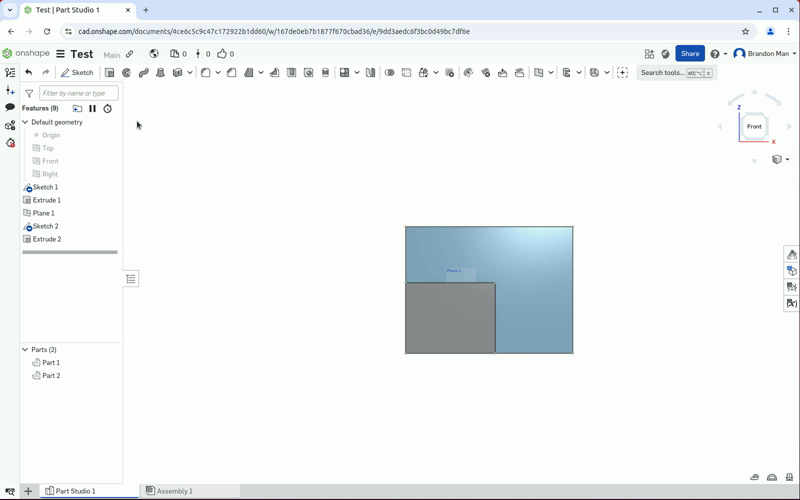
key(shift+7)
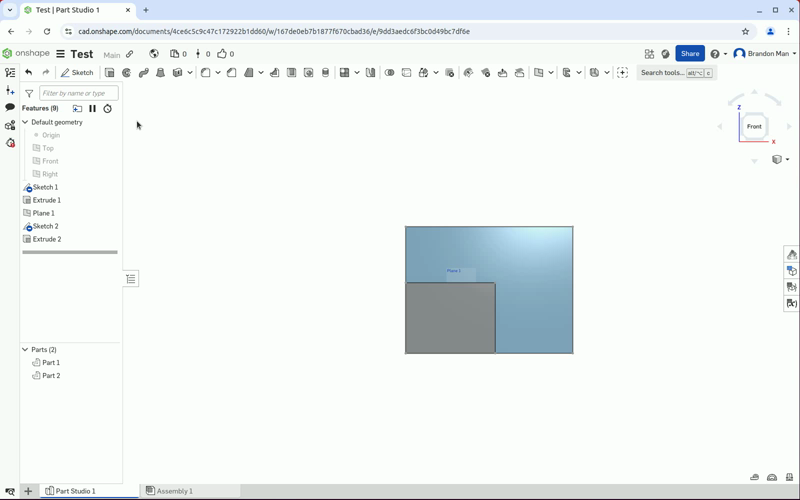
key(left, 2)
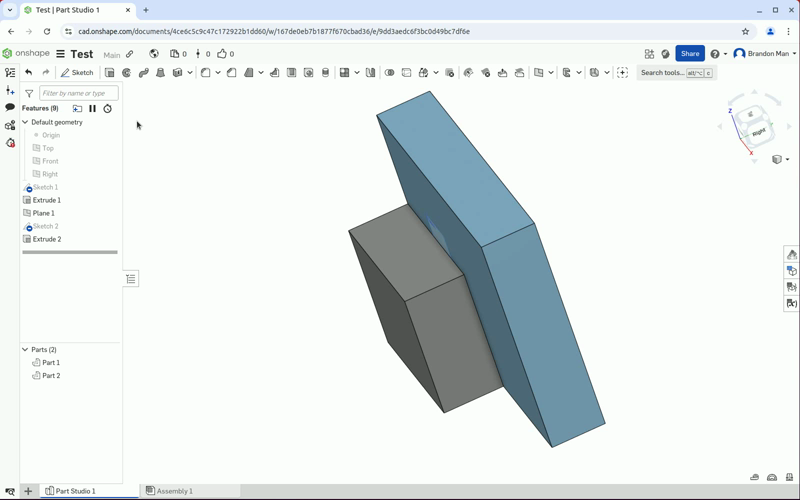
key(down, 2)
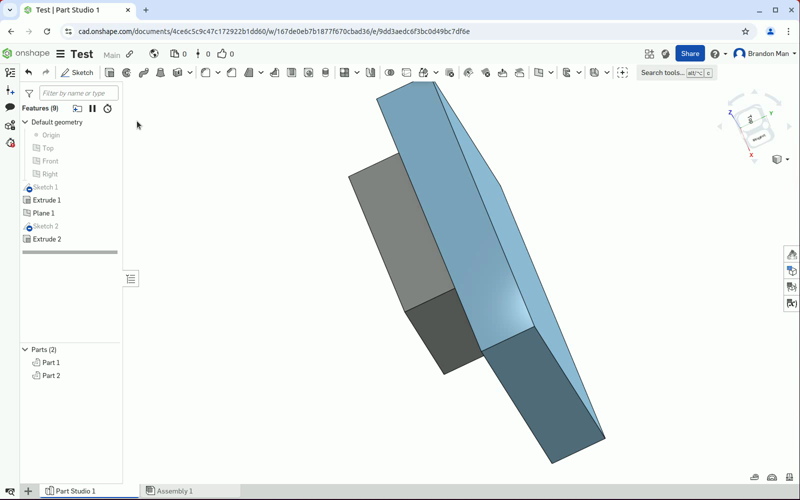
key(up, 2)
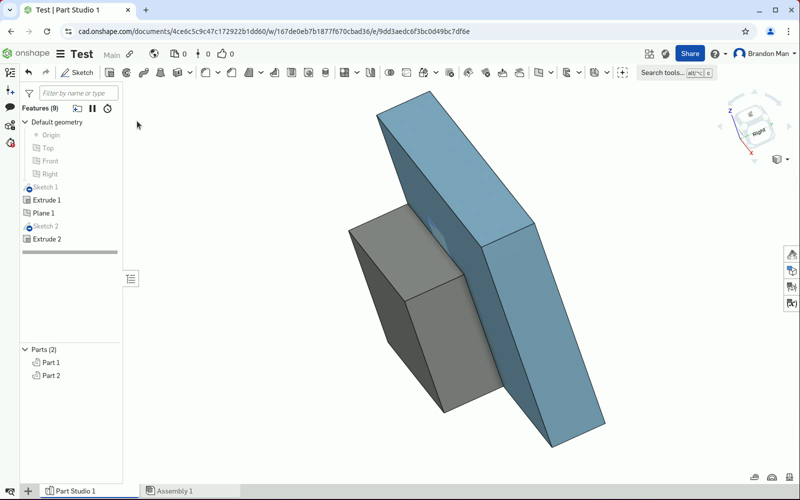
key(right, 2)
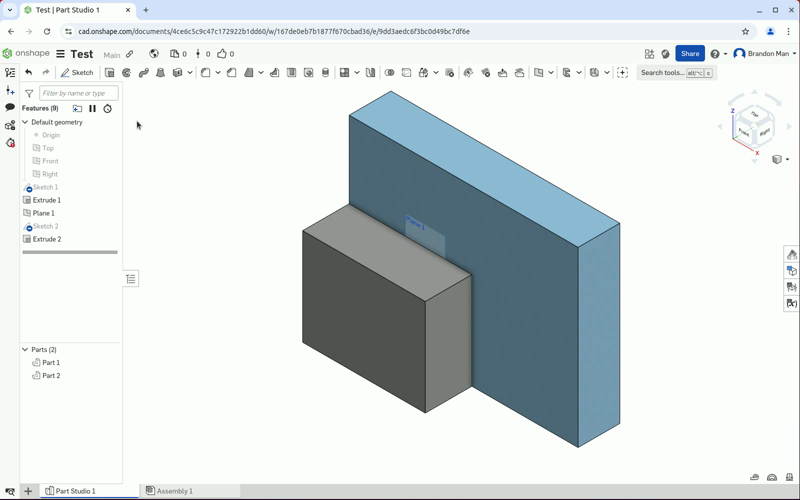
mouse_move(73, 189)
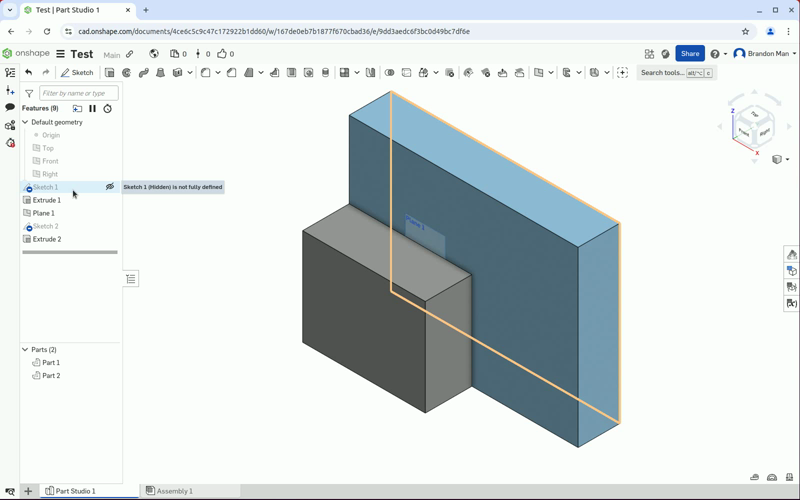
click(73, 189)